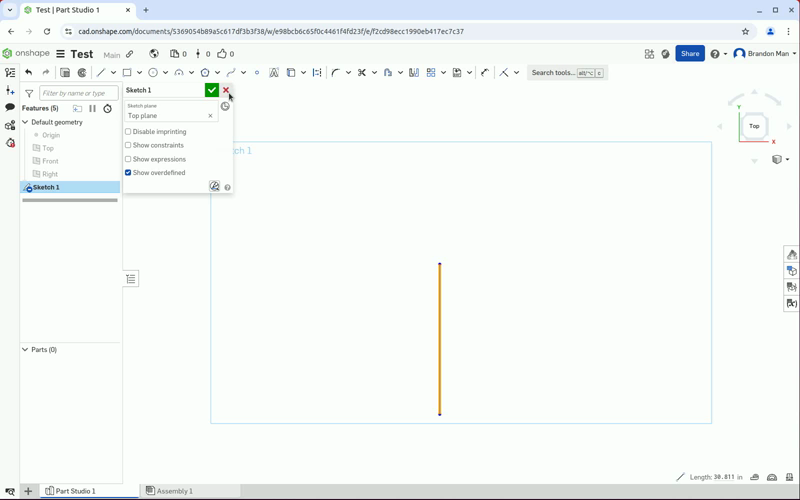
key(shift+h)
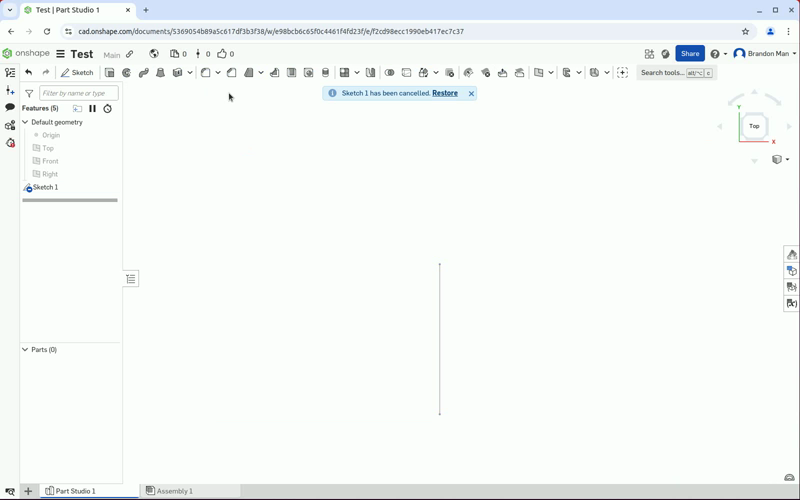
key(shift+s)
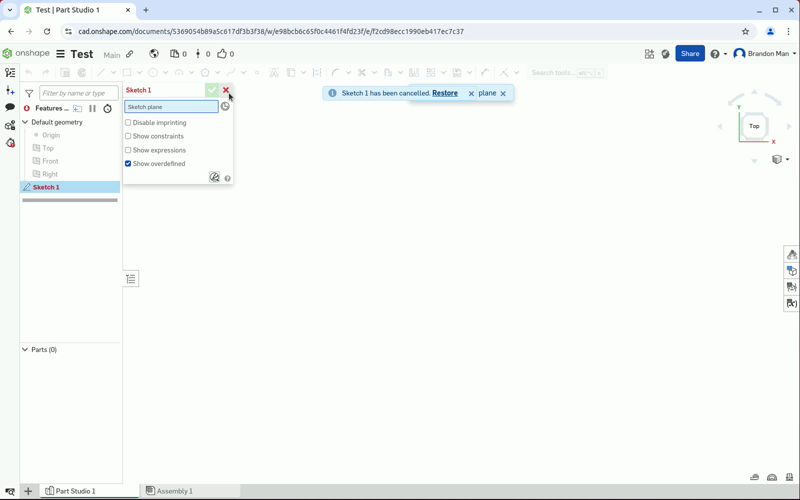
mouse_move(73, 150)
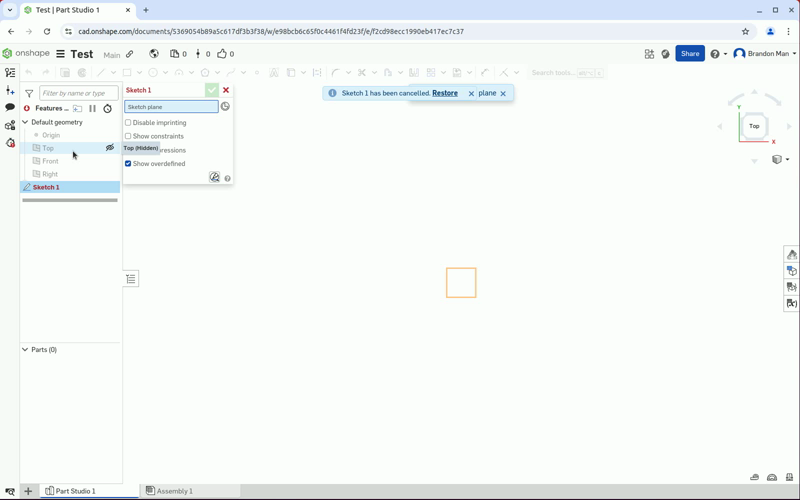
click(73, 150)
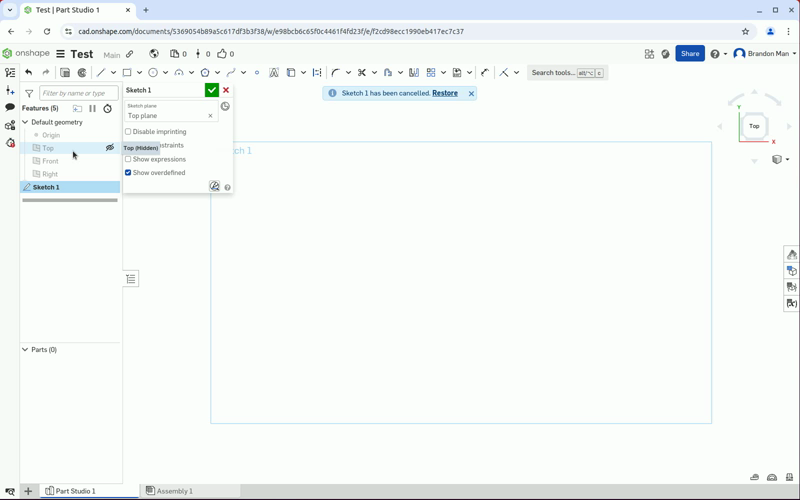
mouse_move(73, 352)
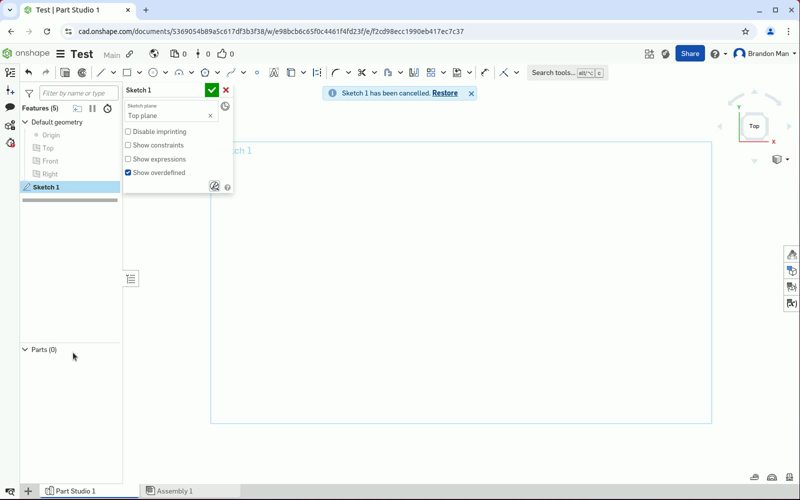
key(y)
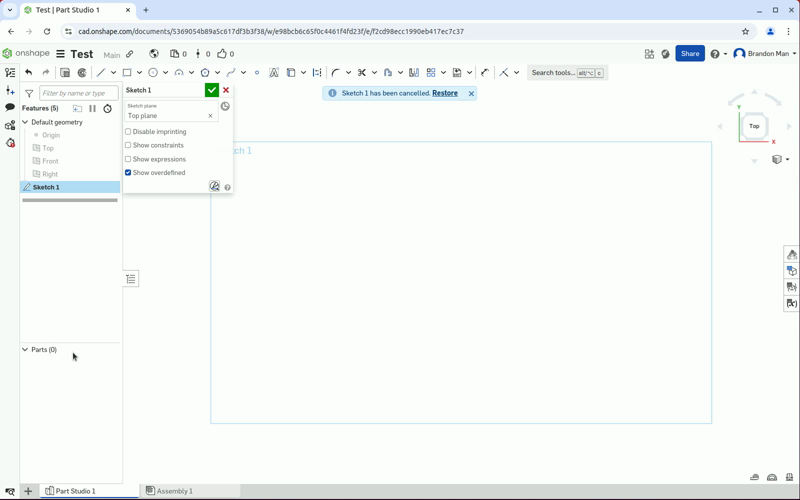
key(l)
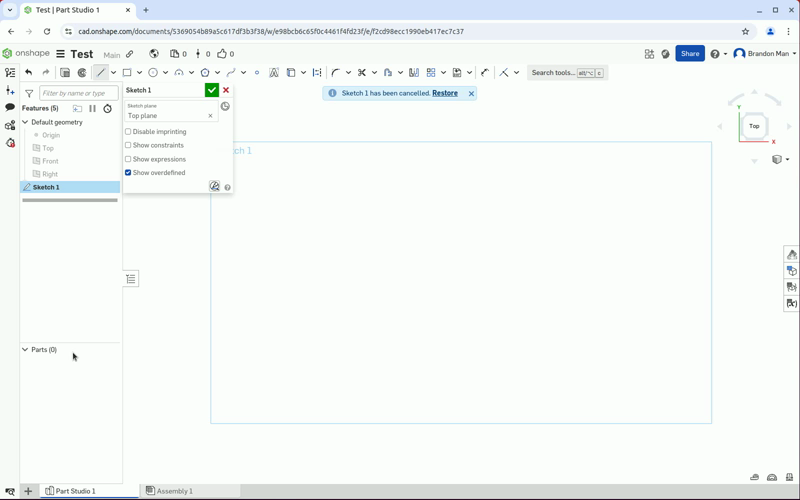
key_down(shift)
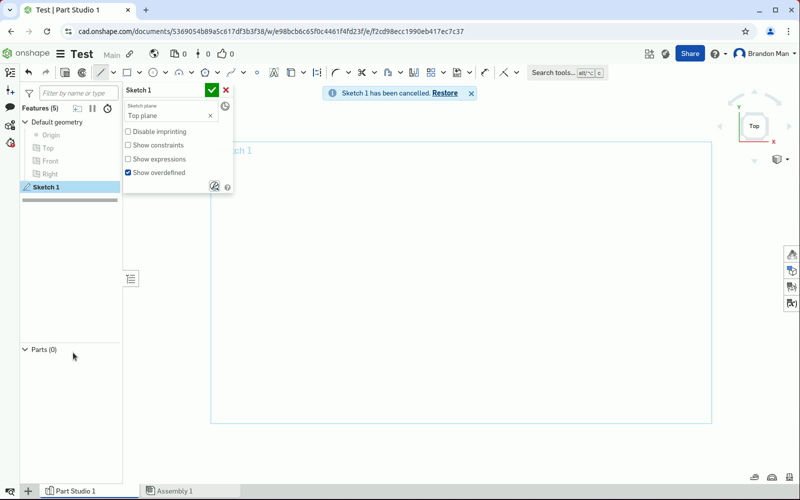
mouse_move(404, 285)
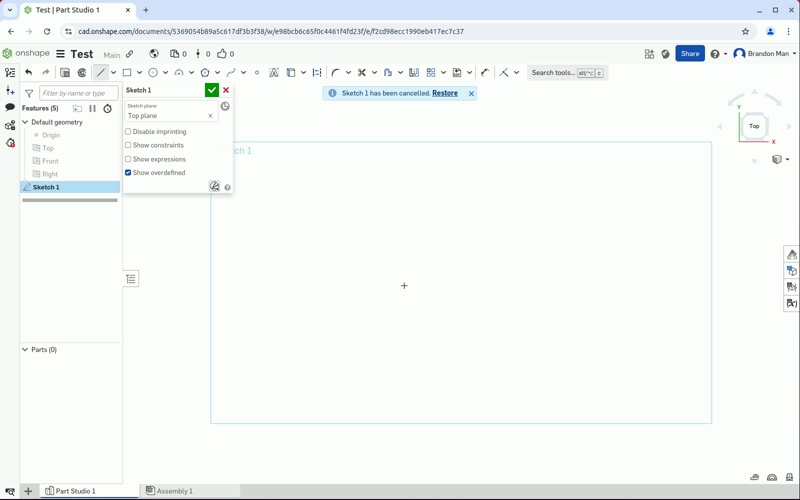
click(404, 285)
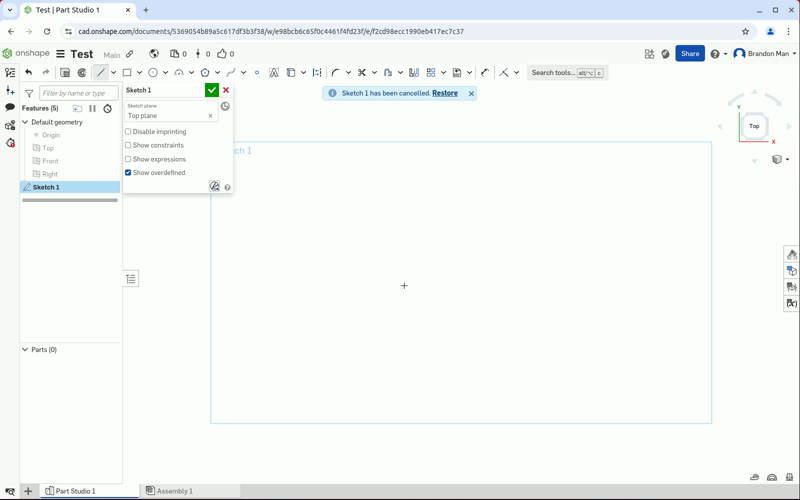
key_up(shift)
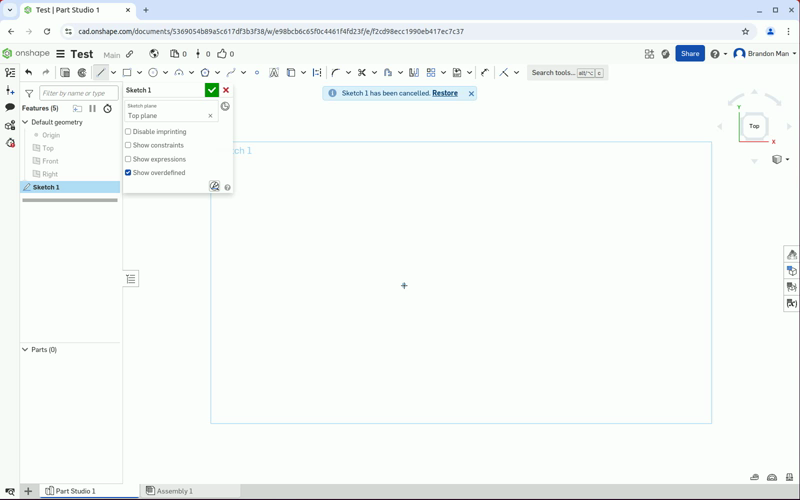
key_down(shift)
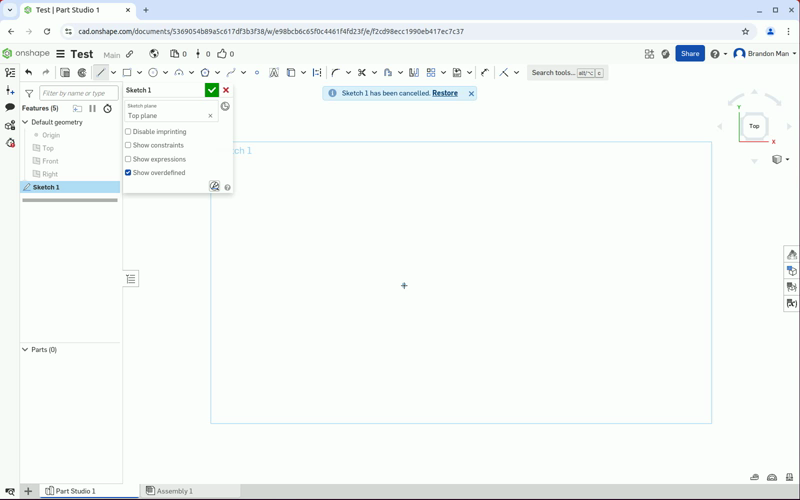
mouse_move(434, 285)
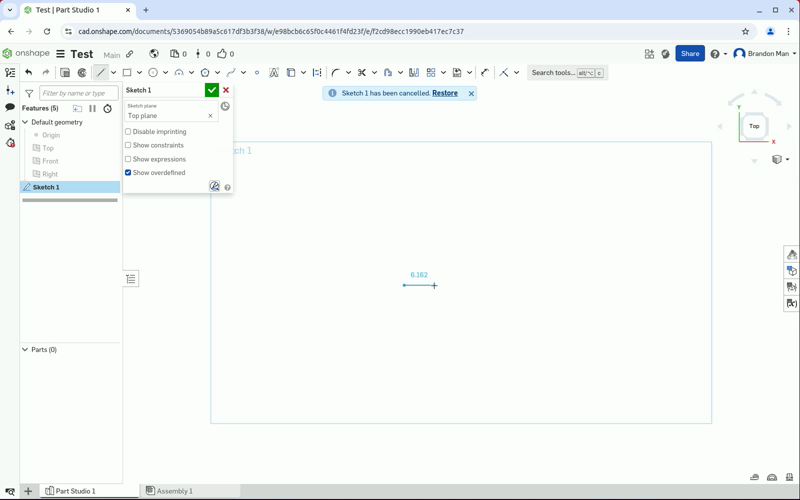
mouse_move(460, 285)
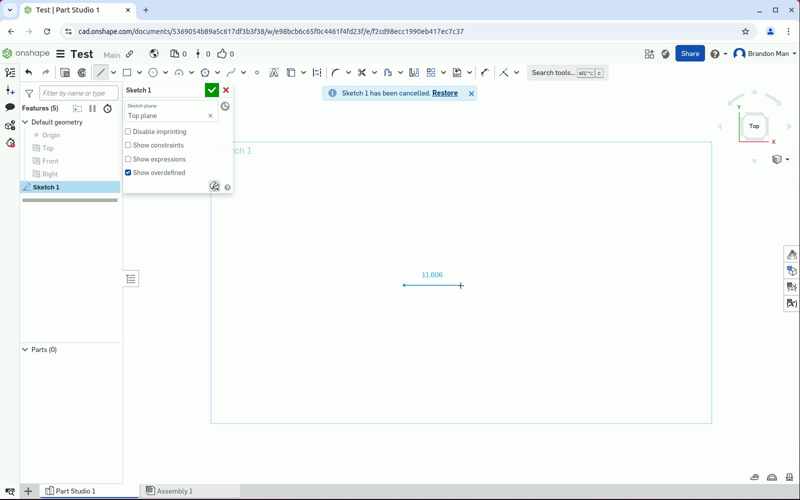
click(460, 285)
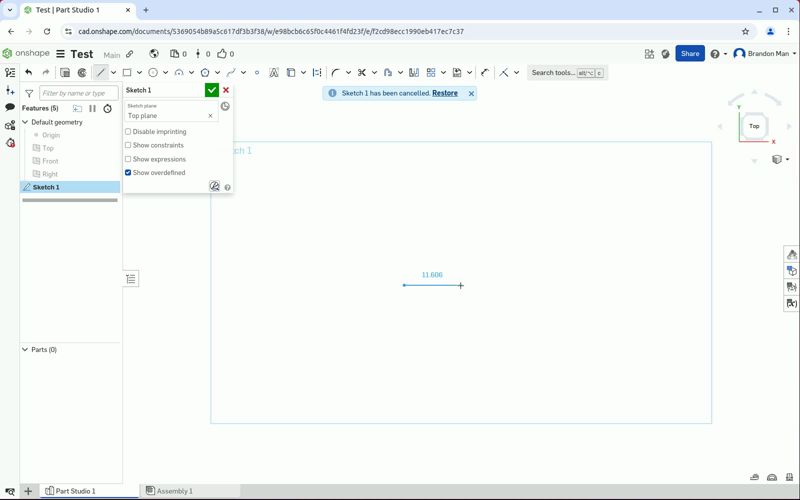
key_up(shift)
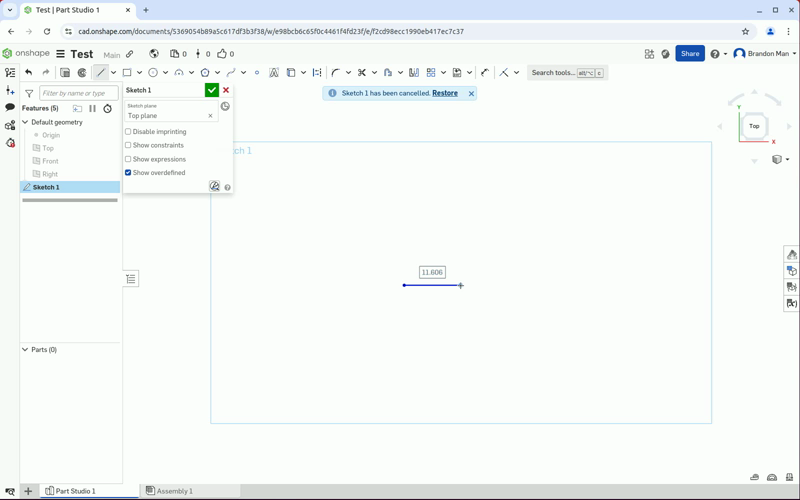
key_down(shift)
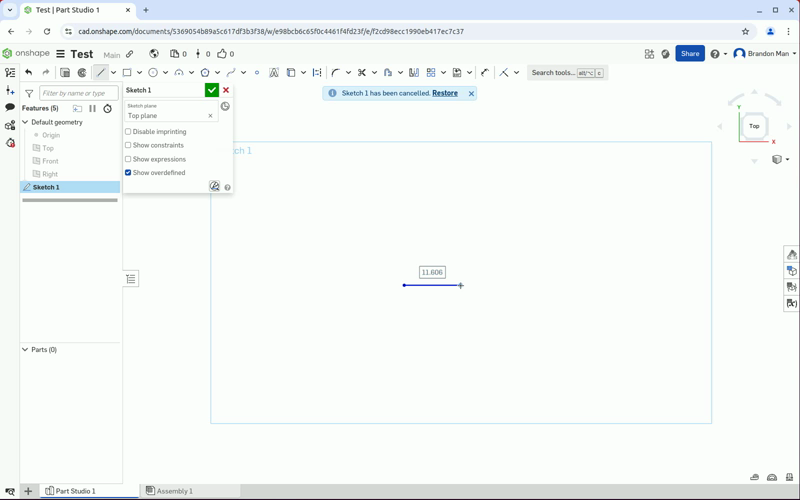
mouse_move(460, 176)
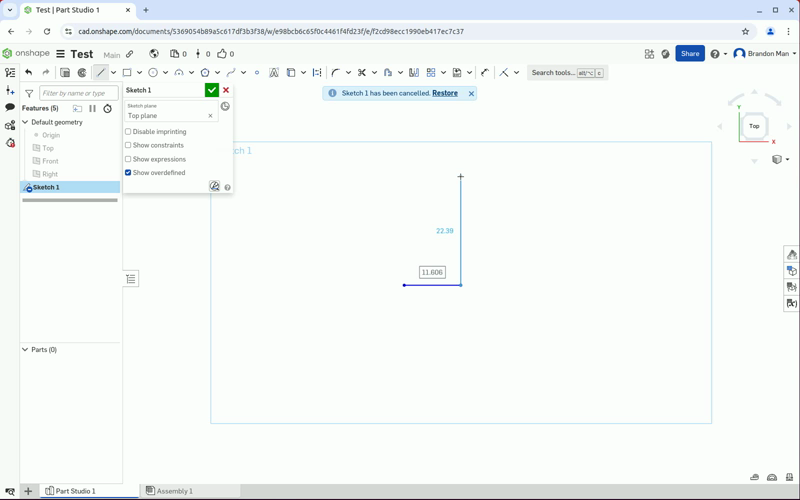
click(460, 176)
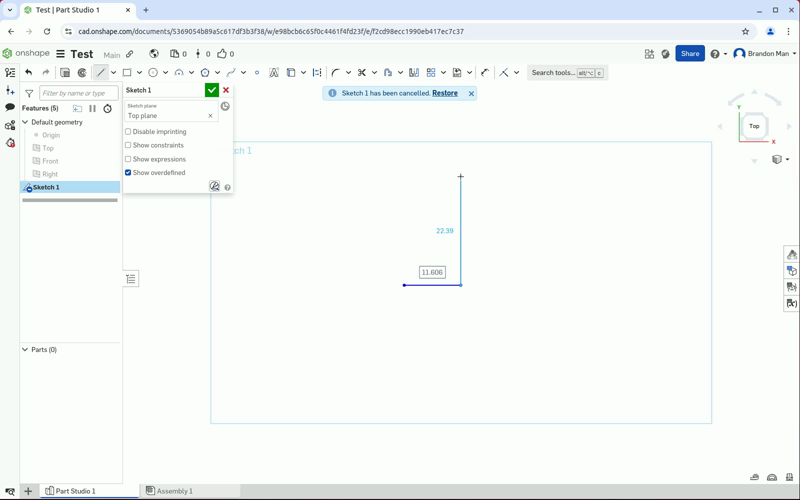
key_up(shift)
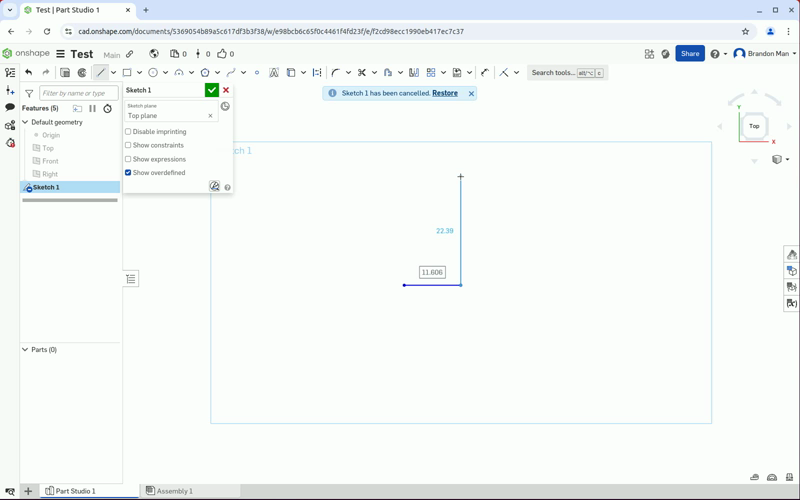
key_down(shift)
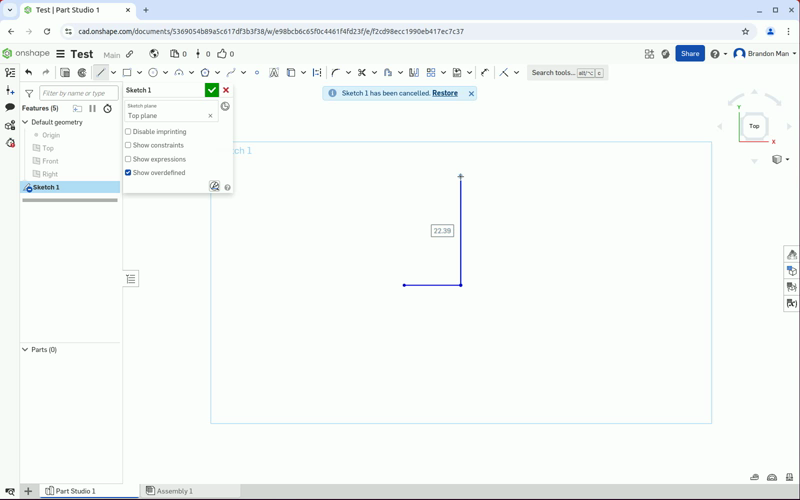
mouse_move(490, 176)
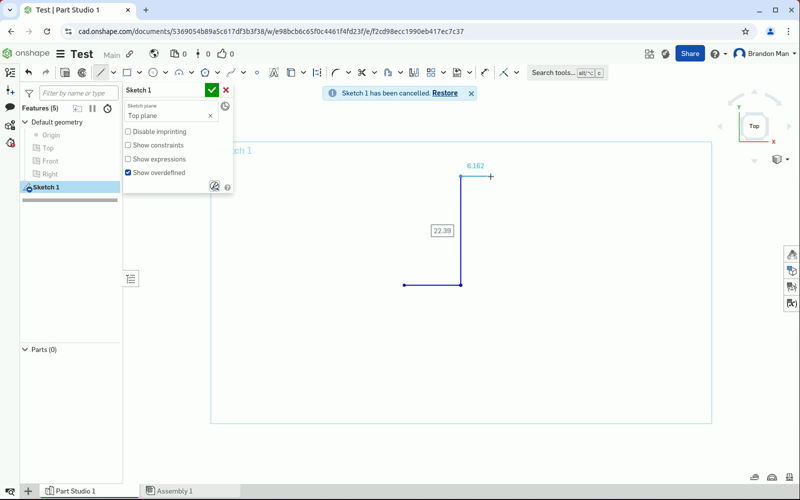
mouse_move(404, 176)
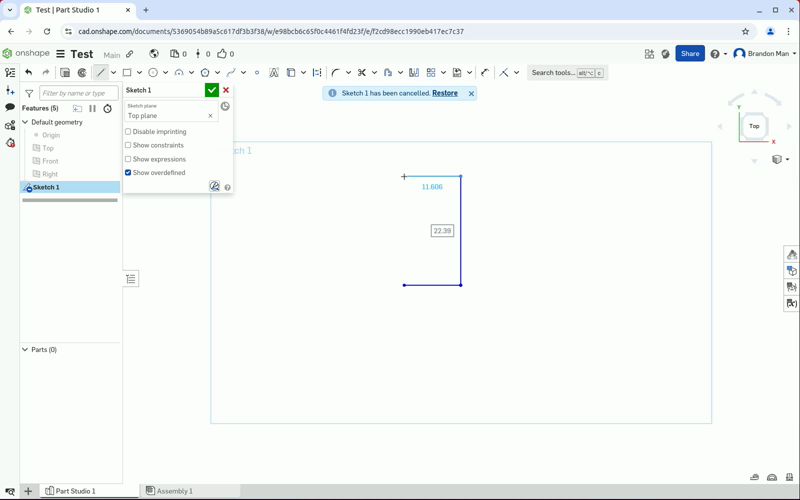
click(404, 176)
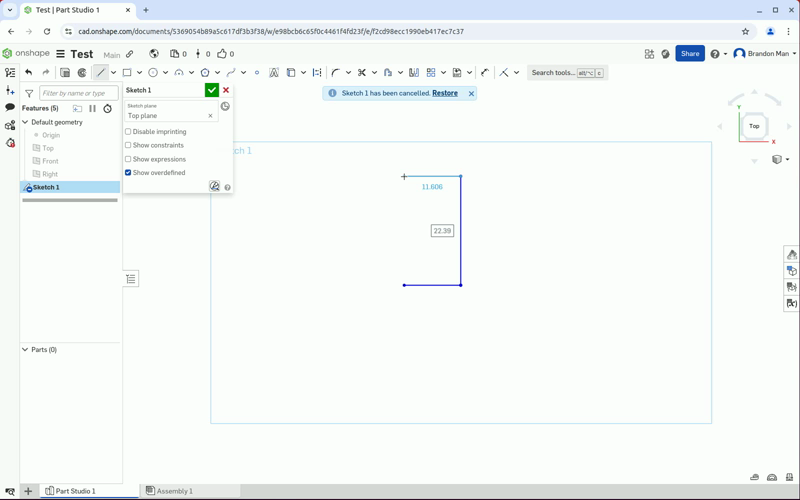
key_up(shift)
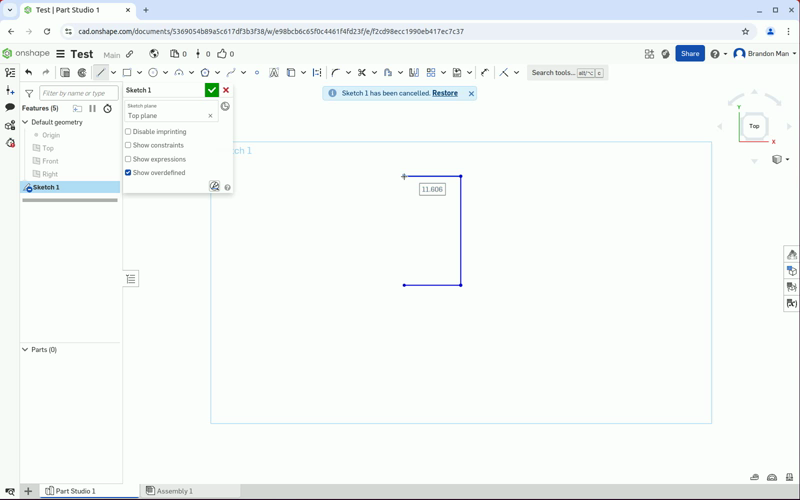
key_down(shift)
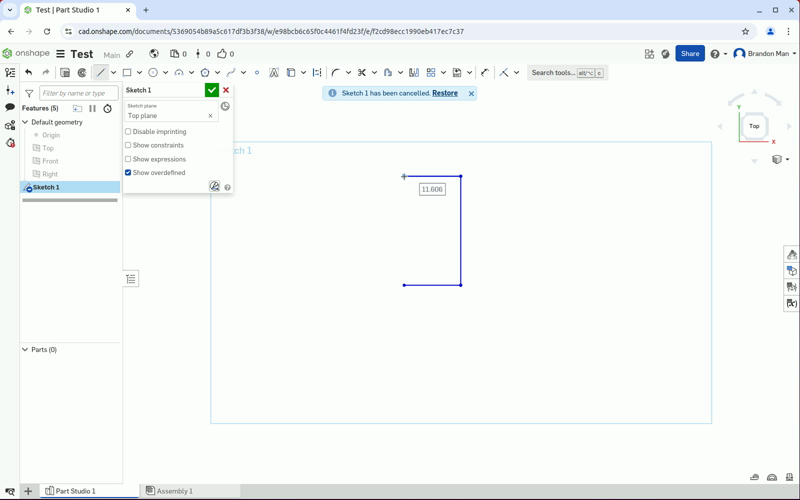
mouse_move(404, 285)
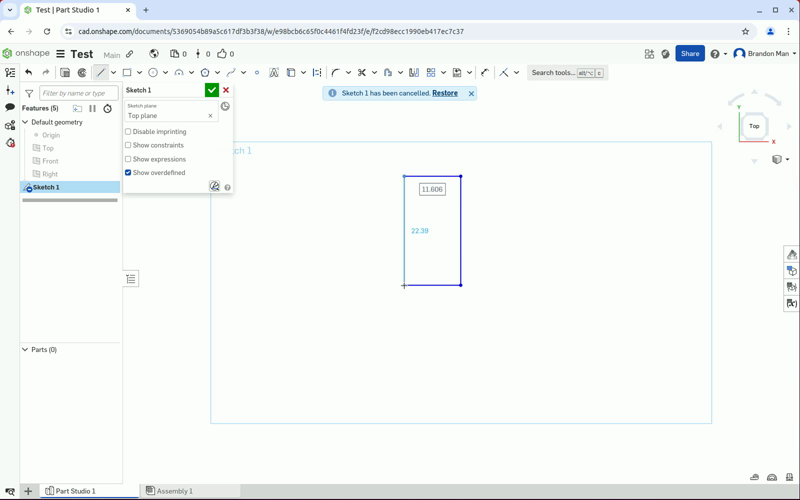
key_up(shift)
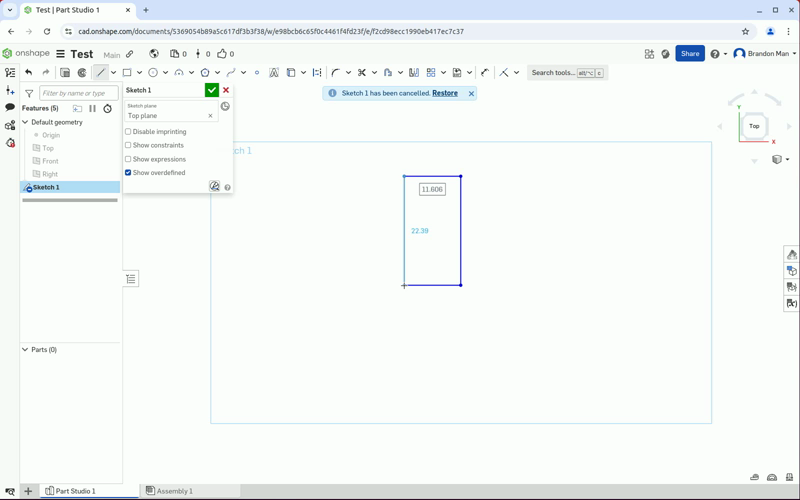
click(404, 285)
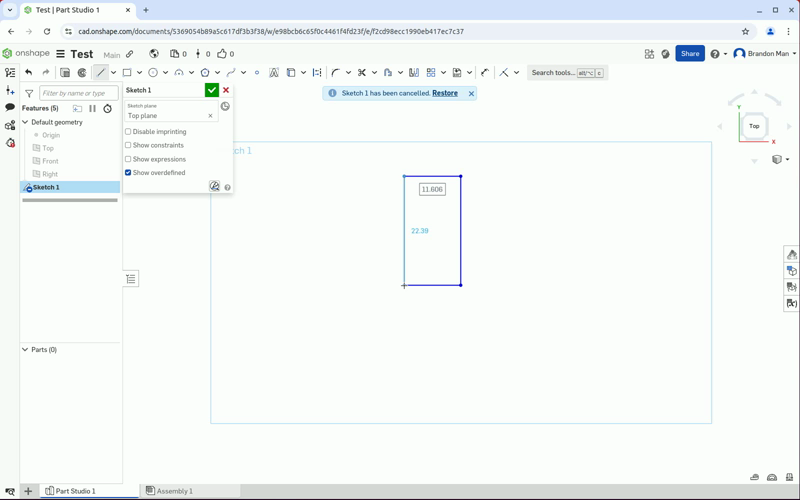
key(esc)
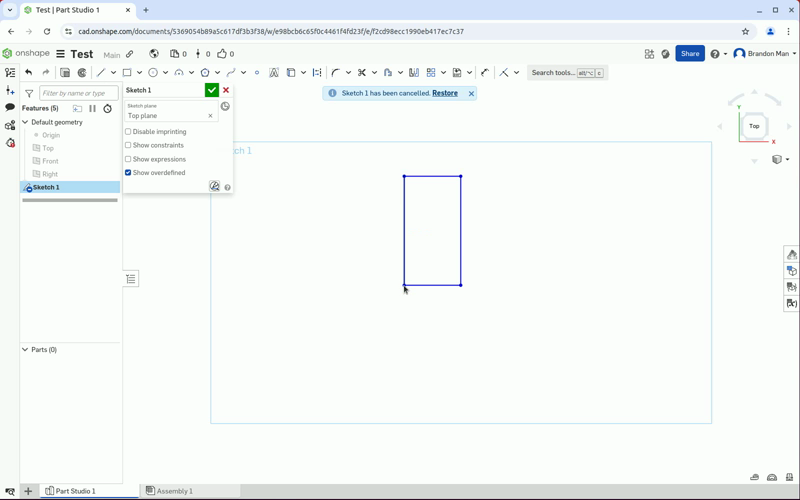
key(c)
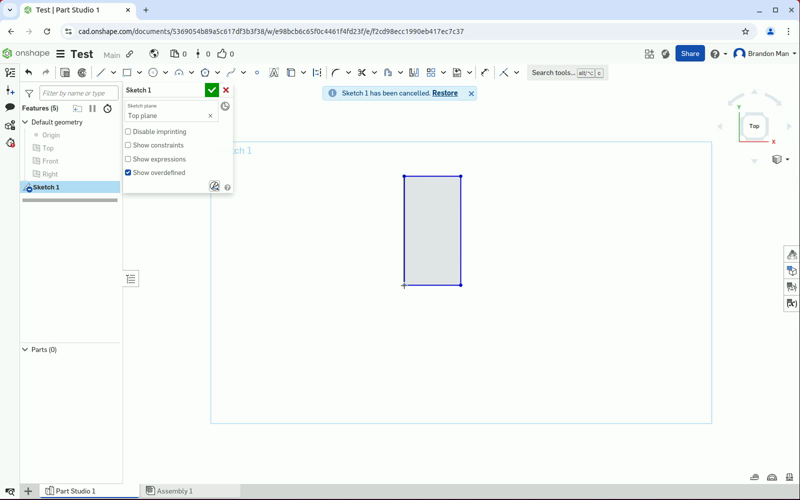
key_down(shift)
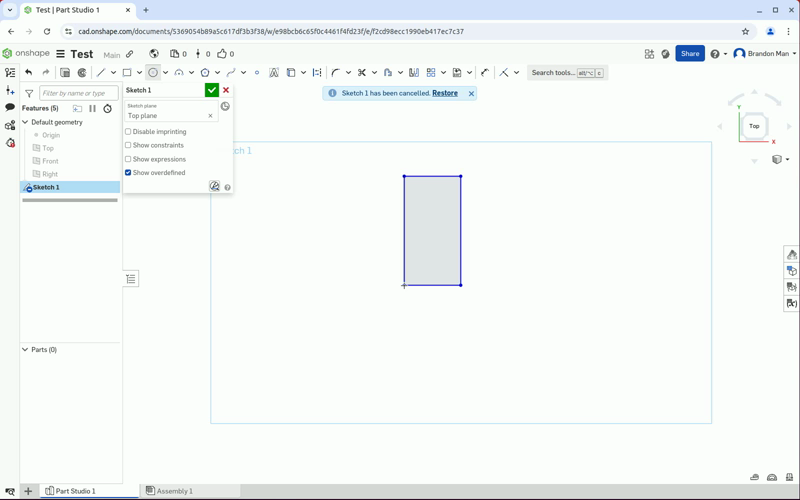
mouse_move(447, 232)
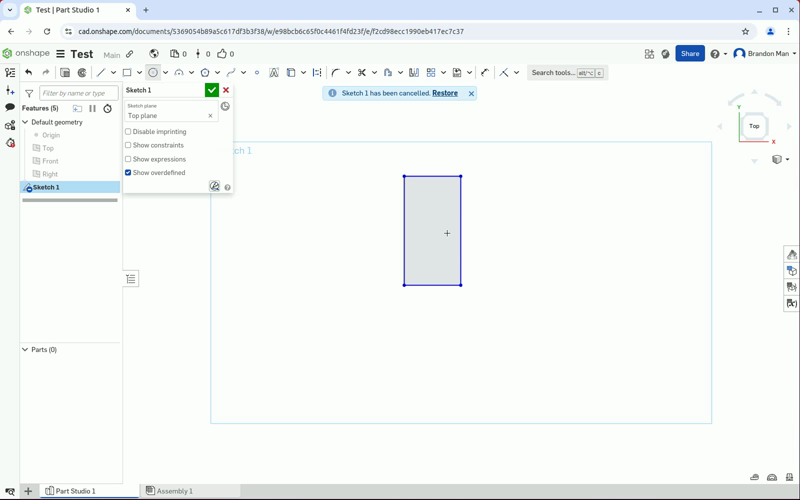
click(447, 232)
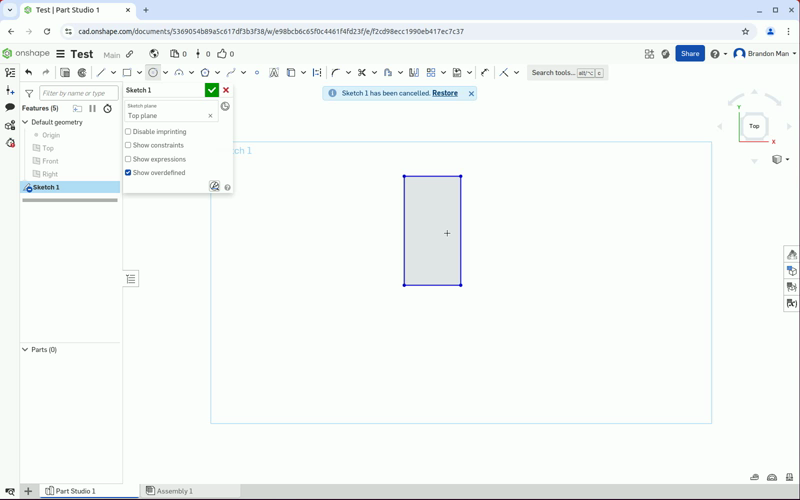
key_up(shift)
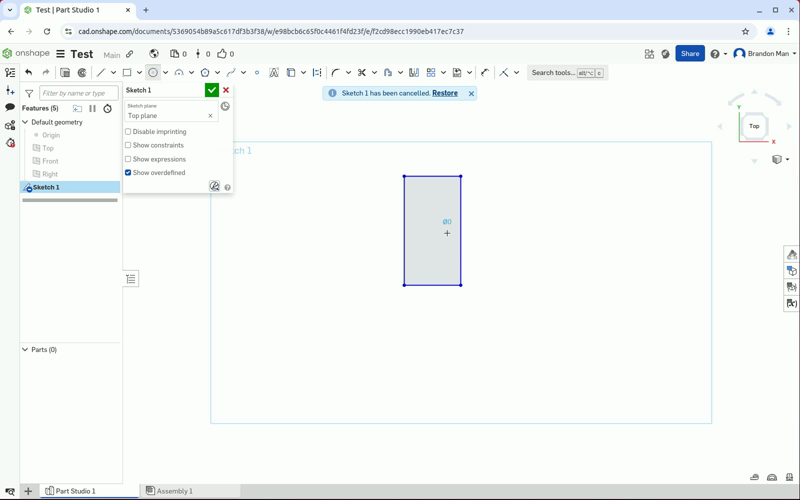
mouse_move(450, 232)
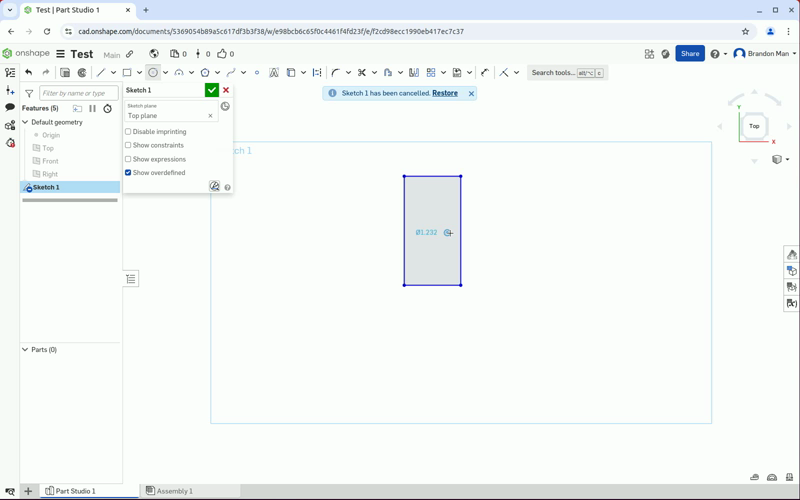
click(450, 232)
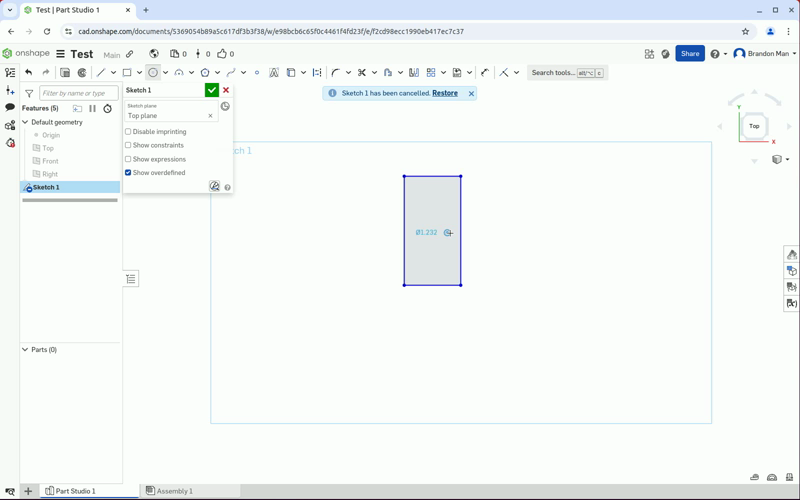
key(esc)
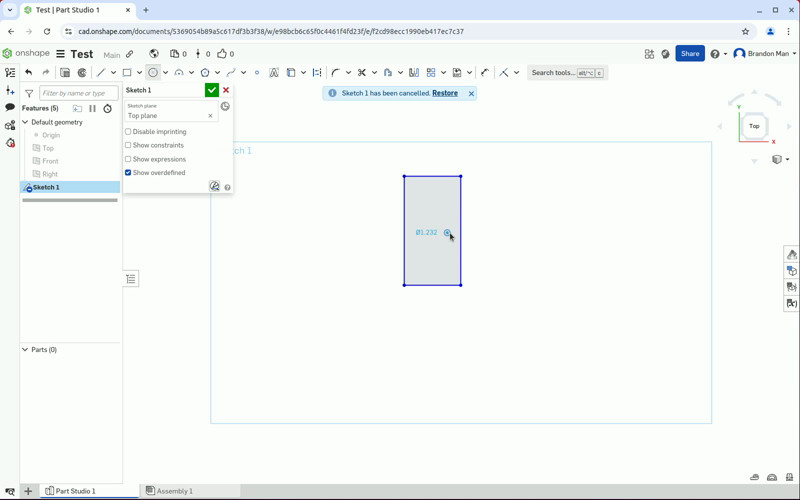
mouse_move(410, 278)
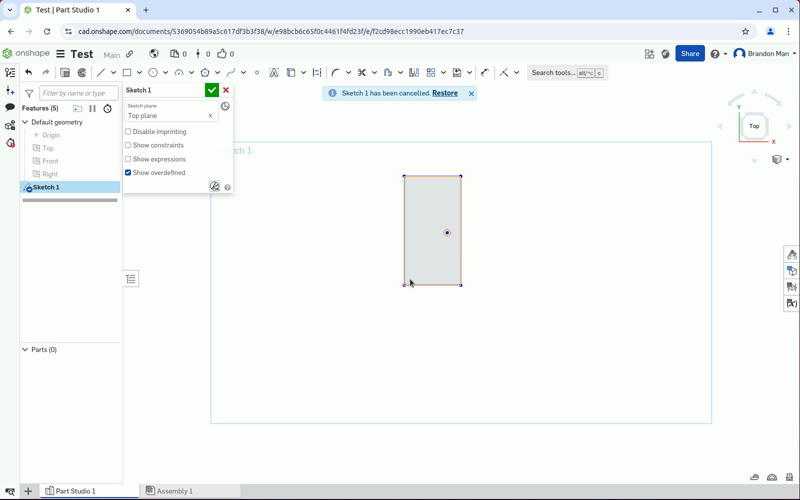
click(410, 278)
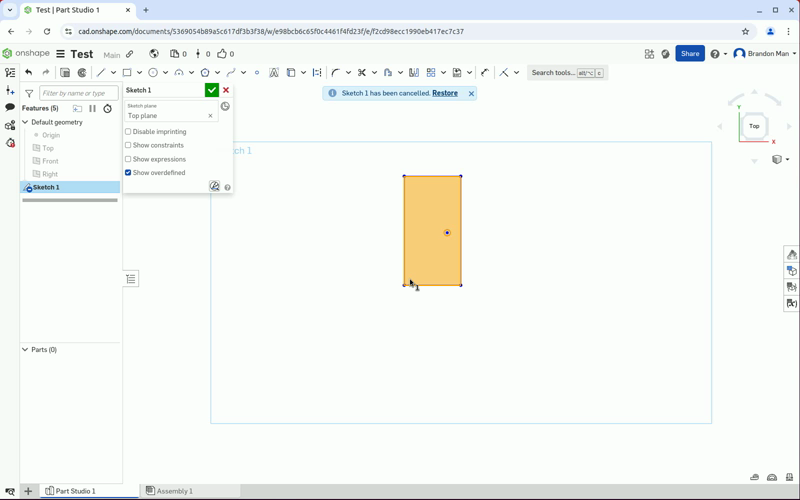
mouse_move(73, 352)
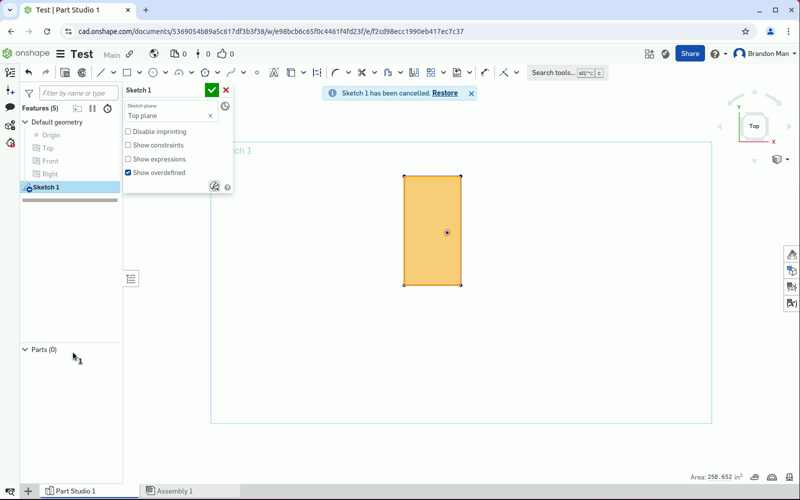
key(shift+y)
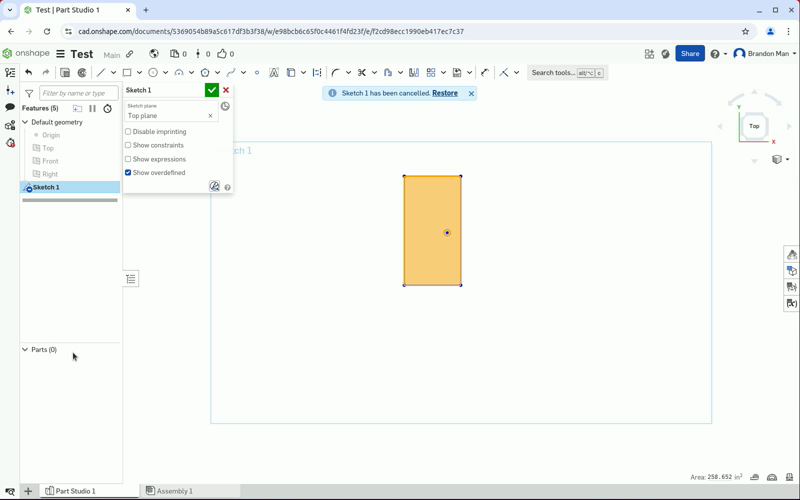
key(shift+e)
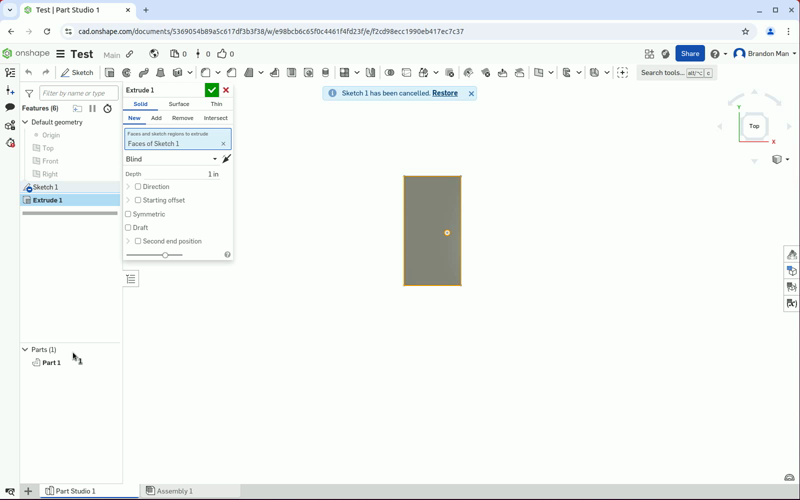
mouse_move(143, 106)
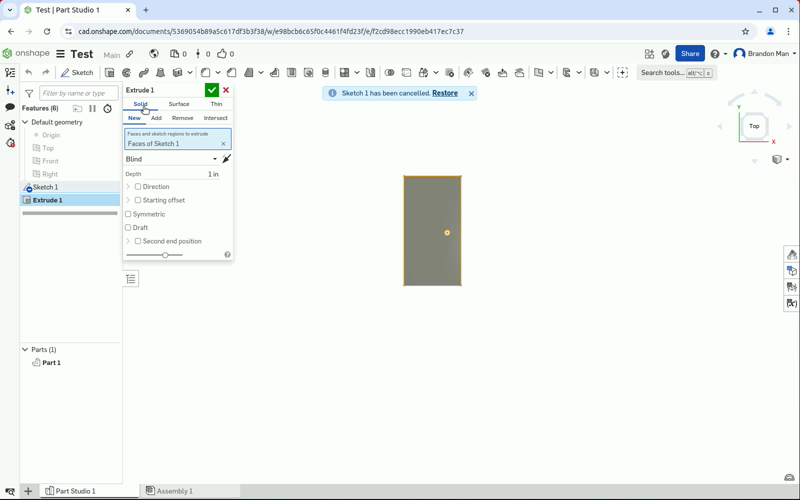
click(143, 106)
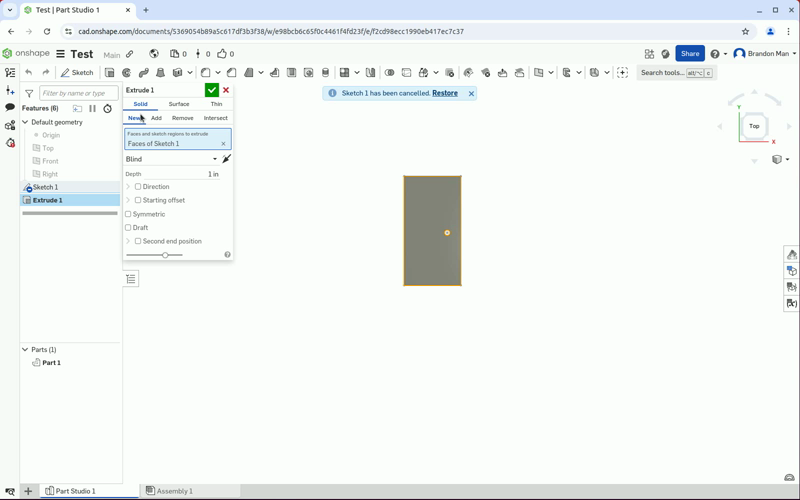
mouse_move(137, 120)
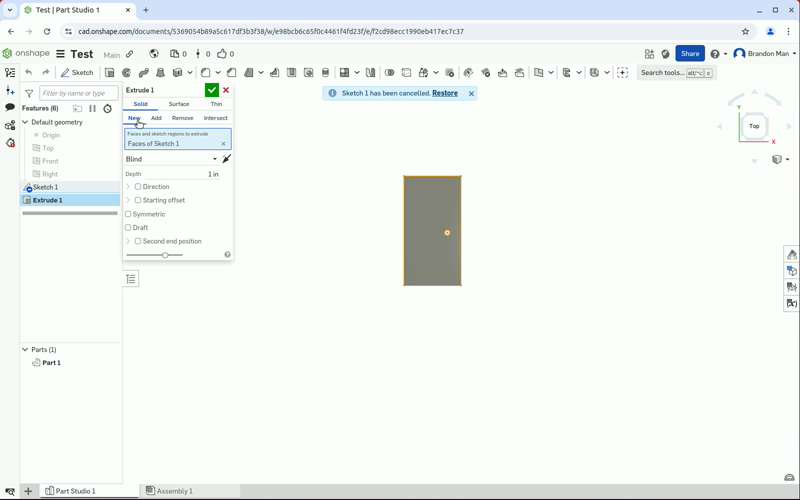
click(137, 120)
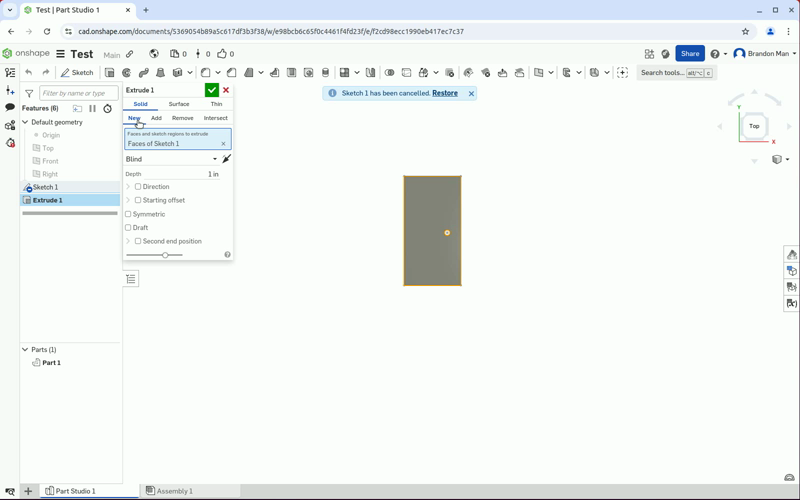
key(tab, 4)
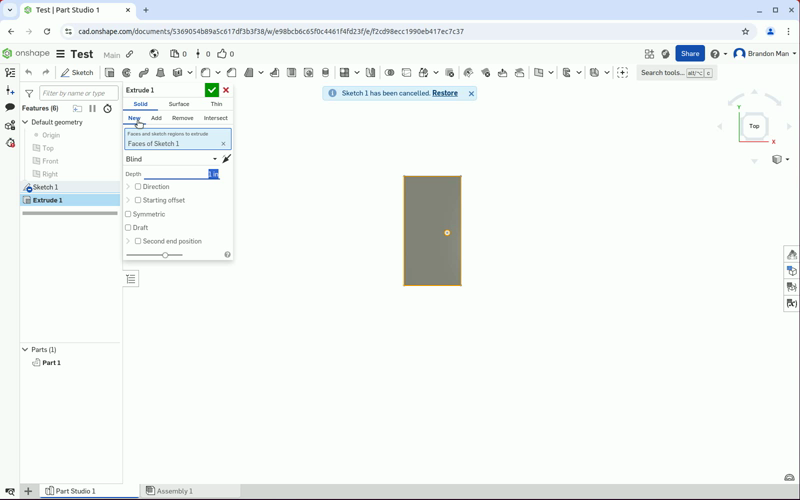
text(7.221)
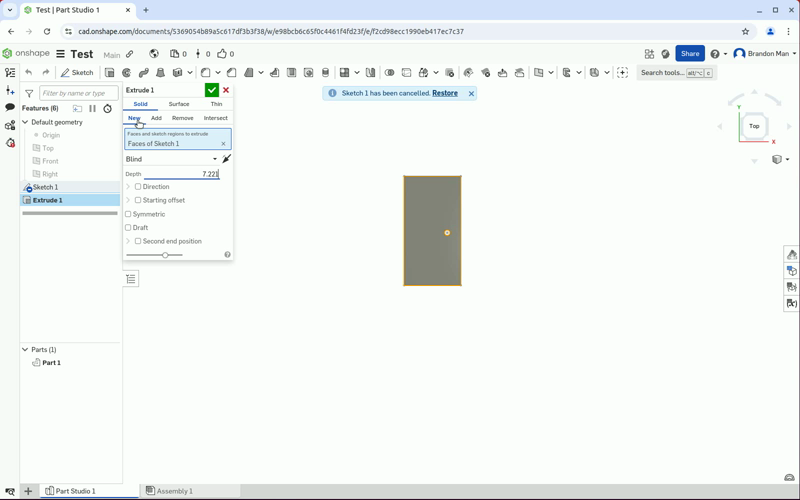
key(enter)
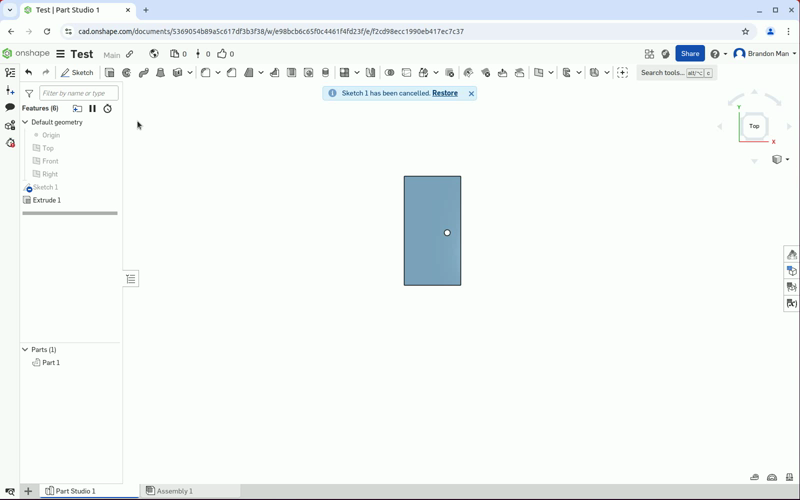
key(shift+h)
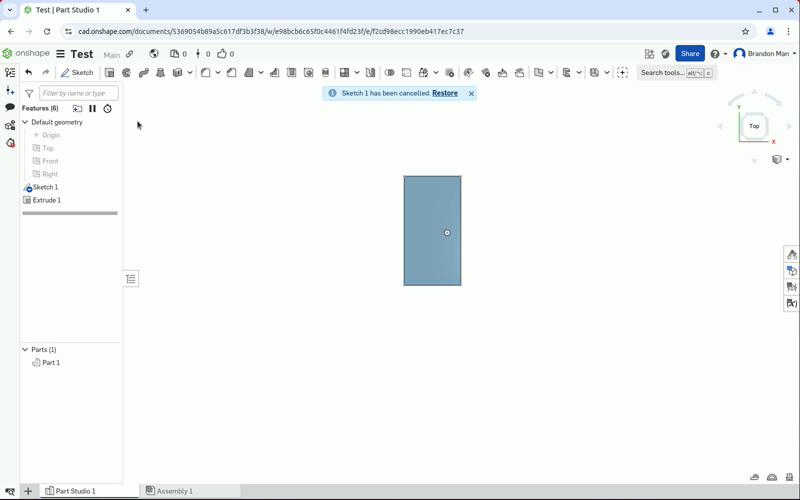
key(shift+h)
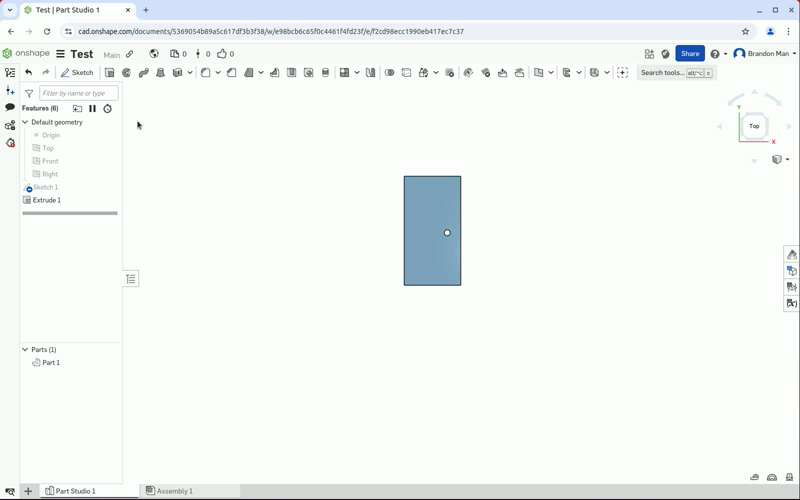
mouse_move(73, 189)
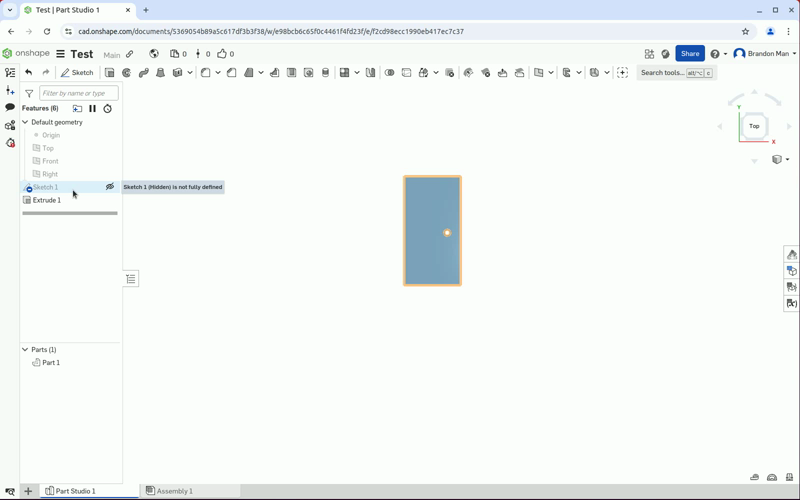
click(73, 189)
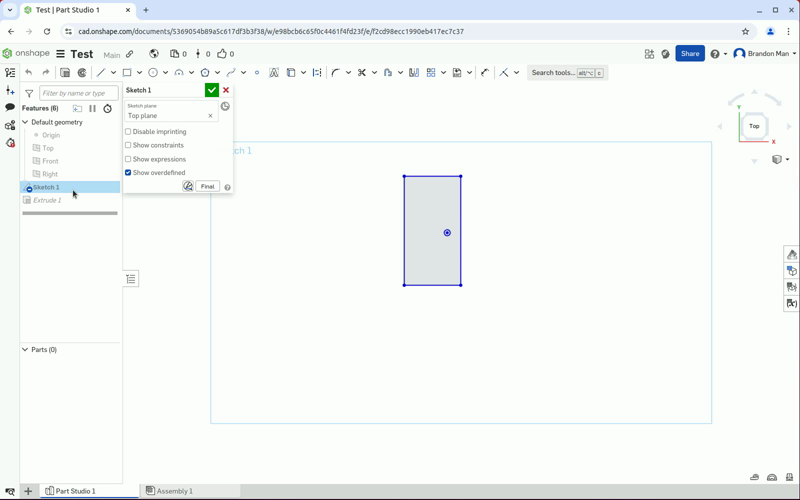
mouse_move(229, 92)
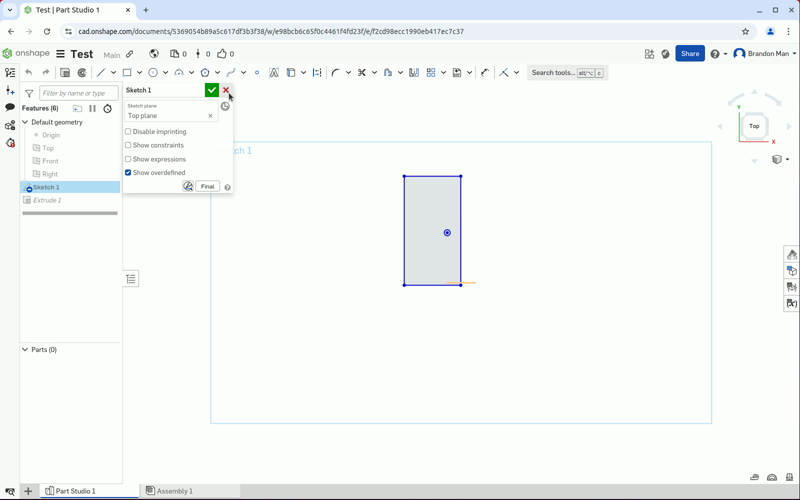
click(229, 92)
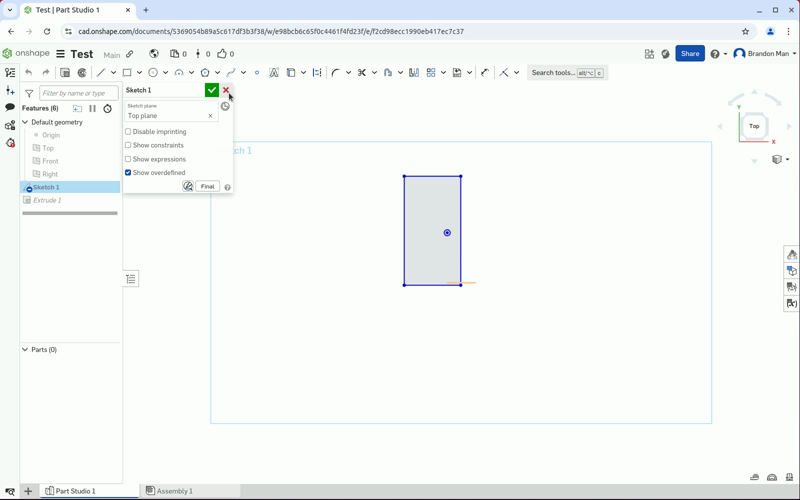
key(shift+s)
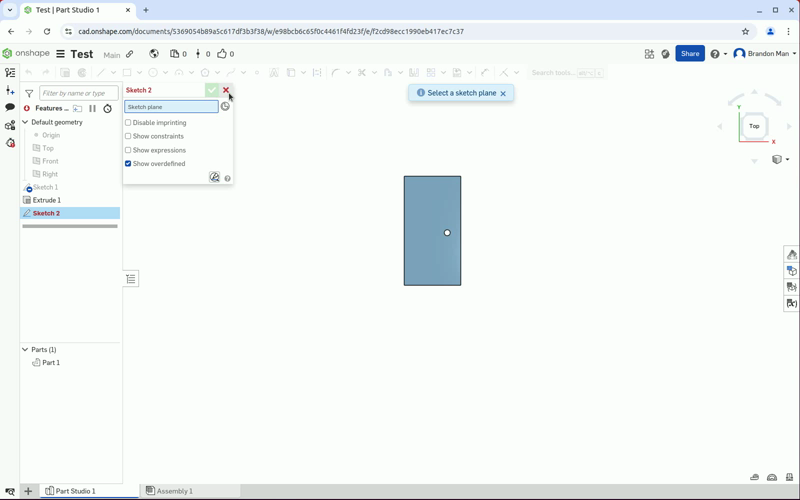
mouse_move(73, 150)
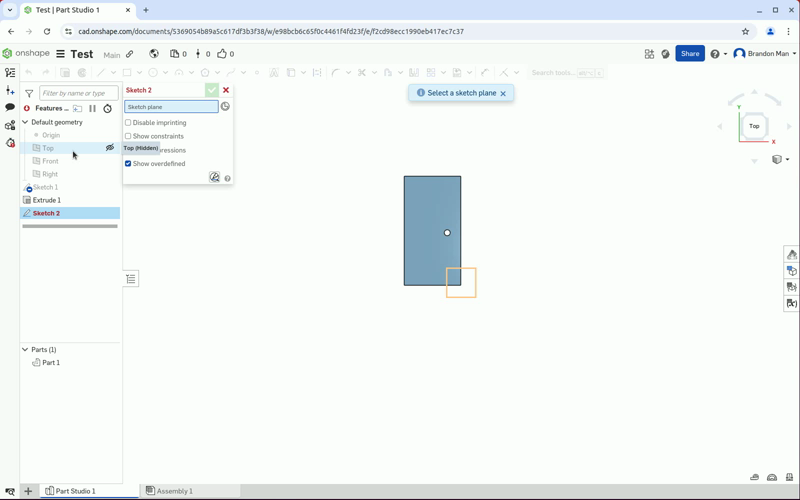
click(73, 150)
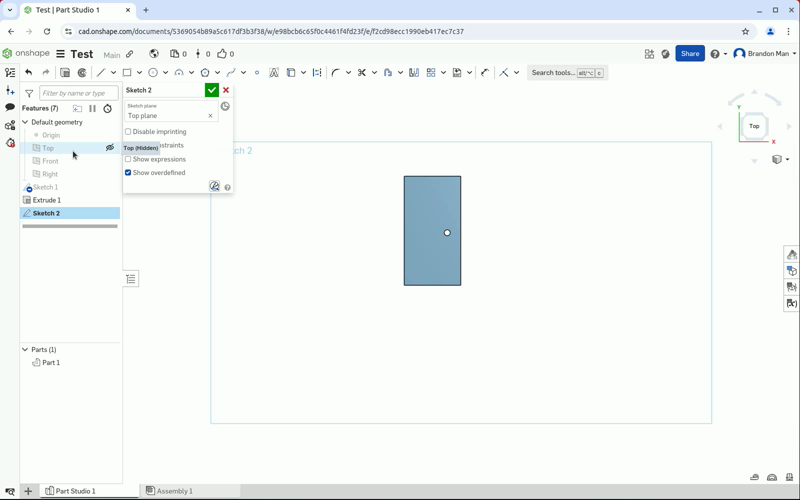
mouse_move(73, 352)
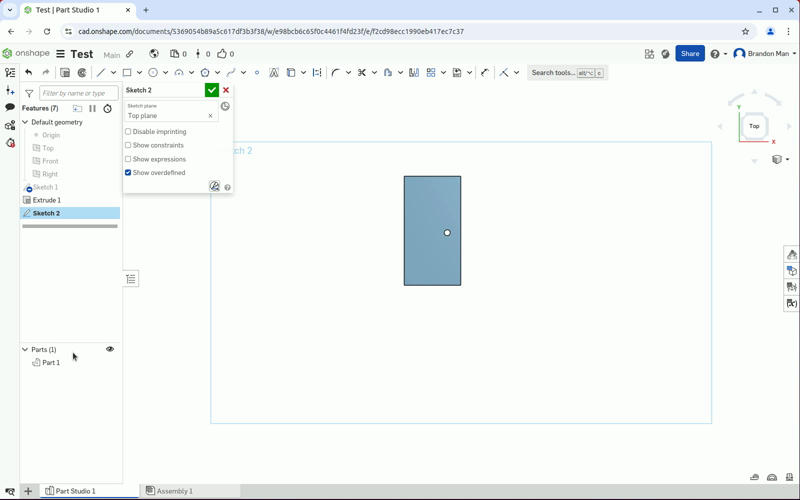
key(y)
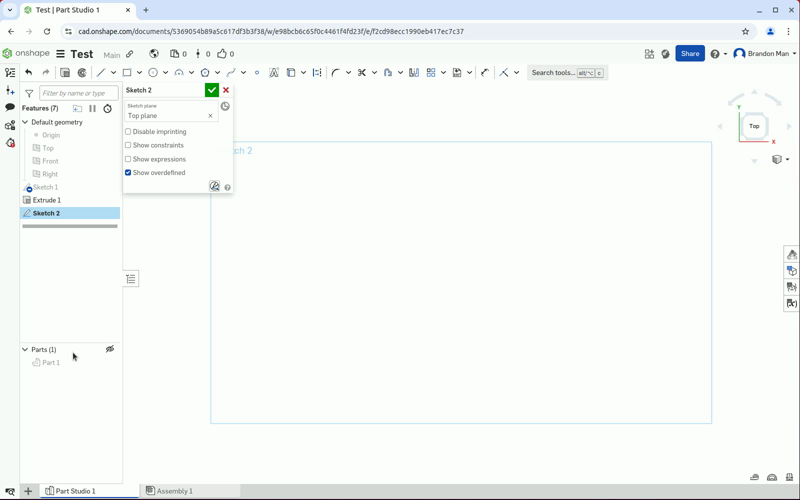
key(l)
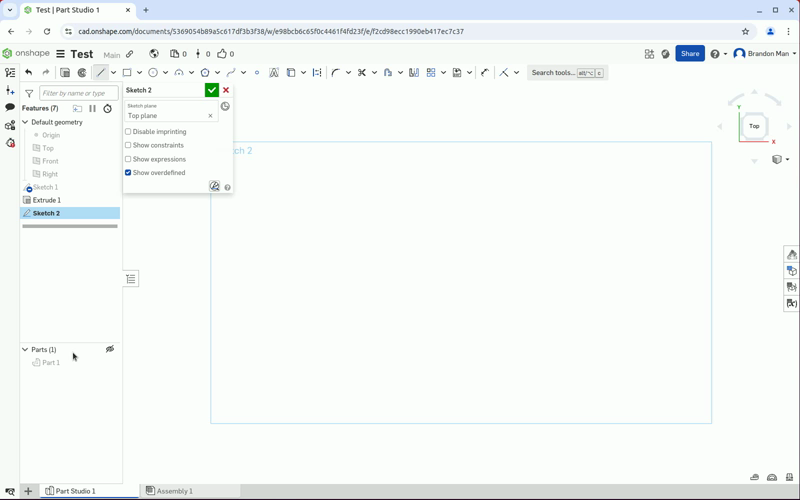
key_down(shift)
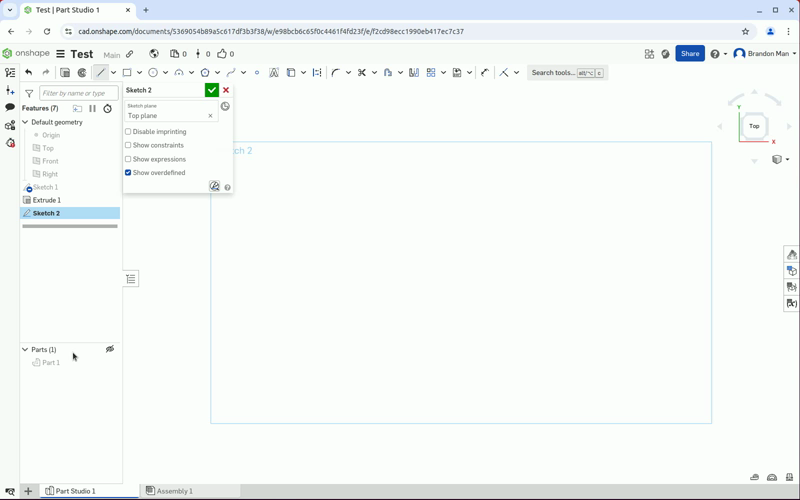
mouse_move(348, 285)
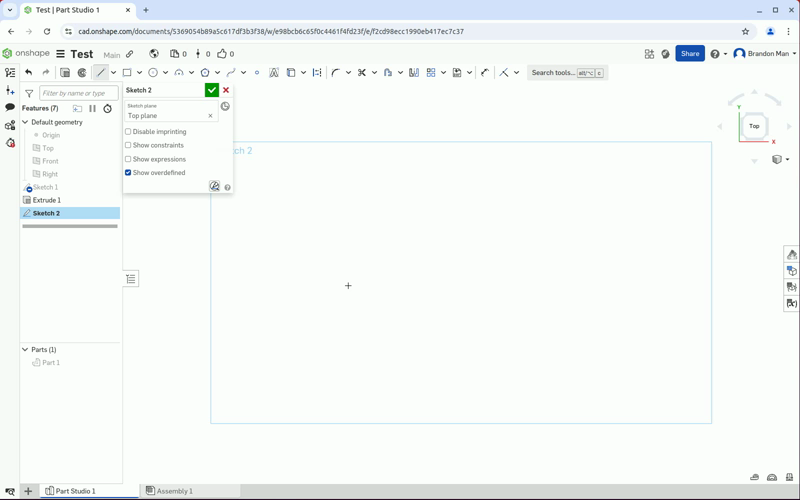
click(348, 285)
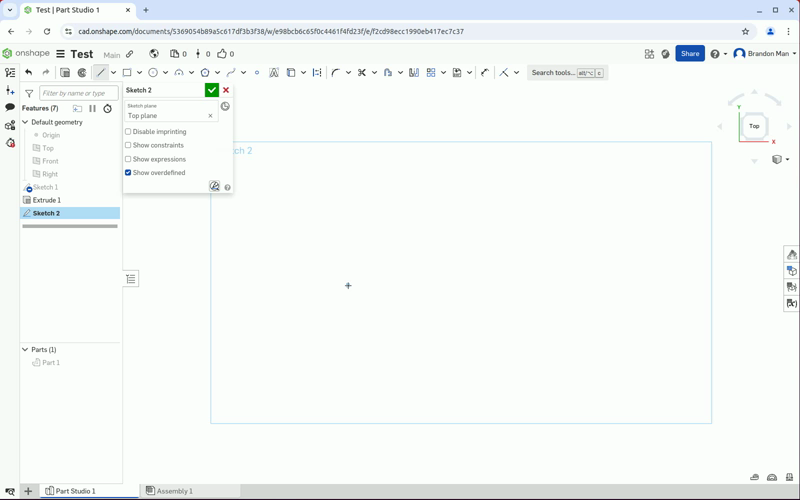
key_up(shift)
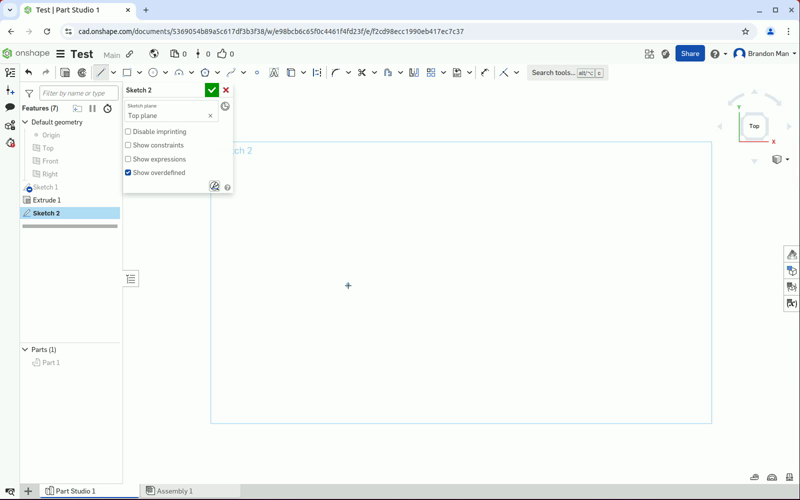
key_down(shift)
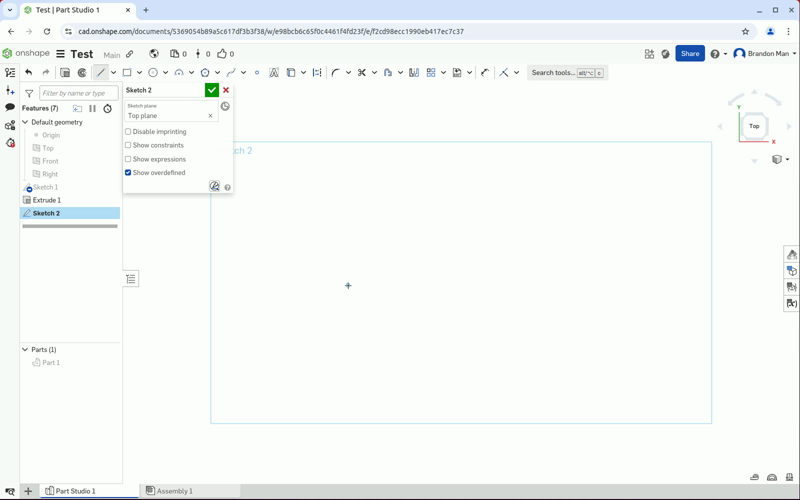
mouse_move(378, 285)
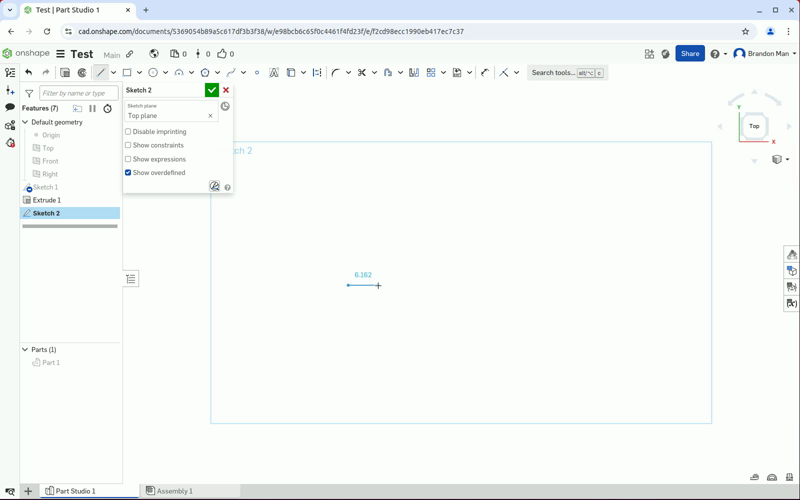
mouse_move(404, 285)
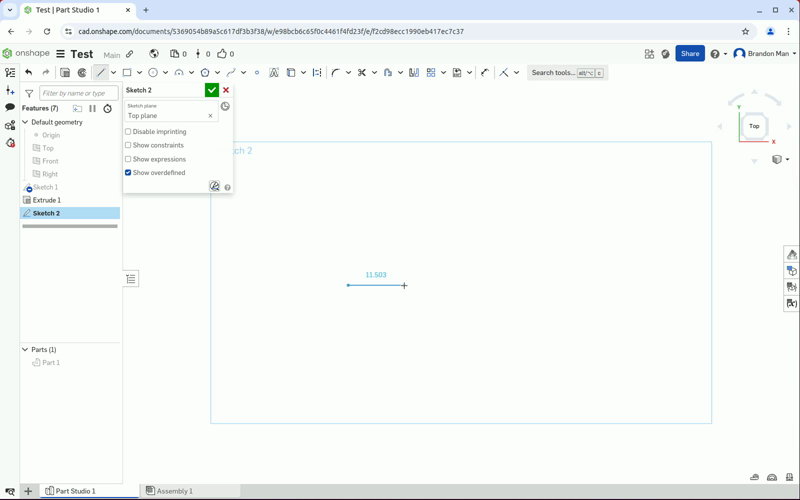
click(404, 285)
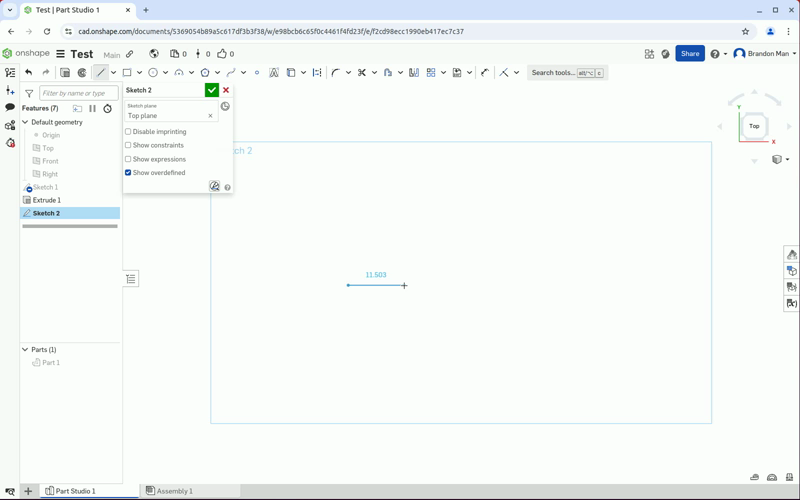
key_up(shift)
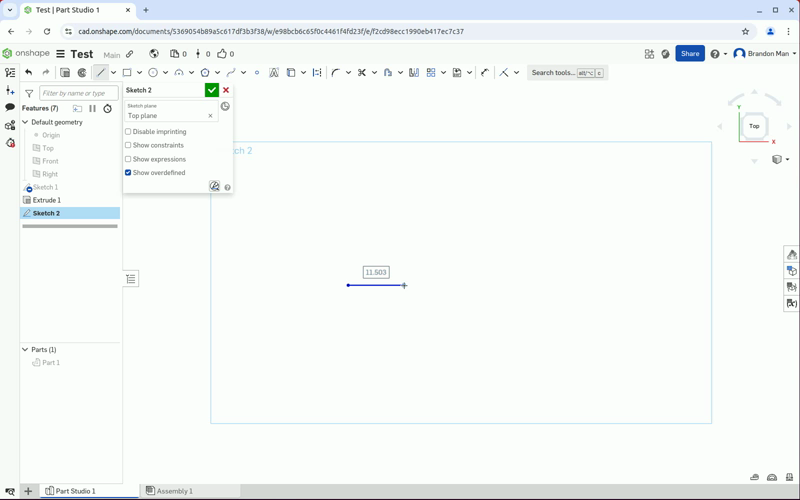
key_down(shift)
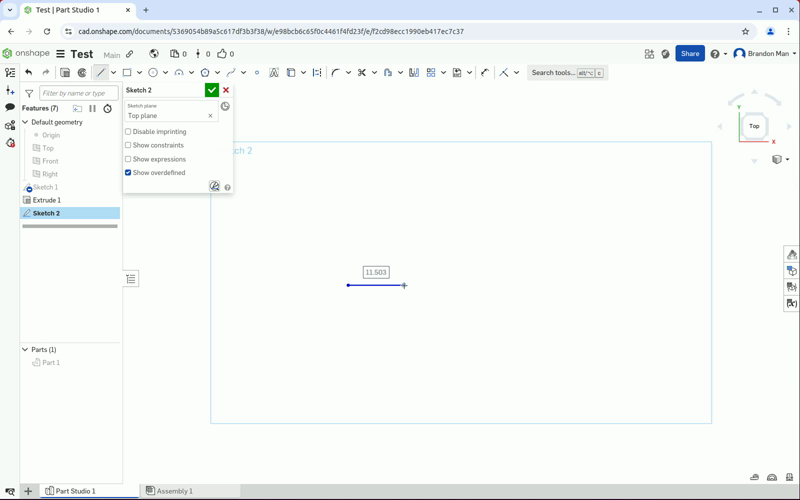
mouse_move(404, 176)
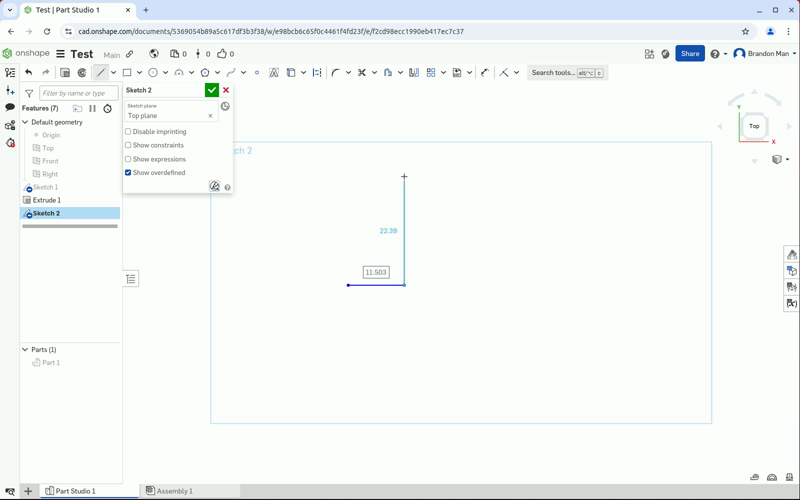
click(404, 176)
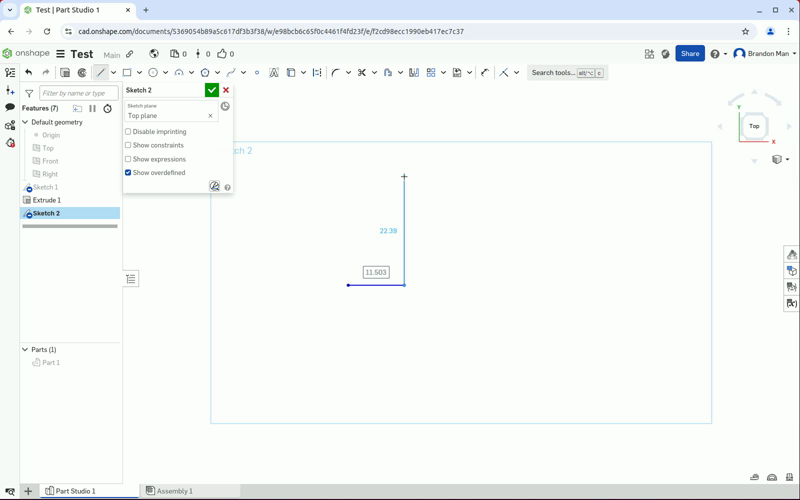
key_up(shift)
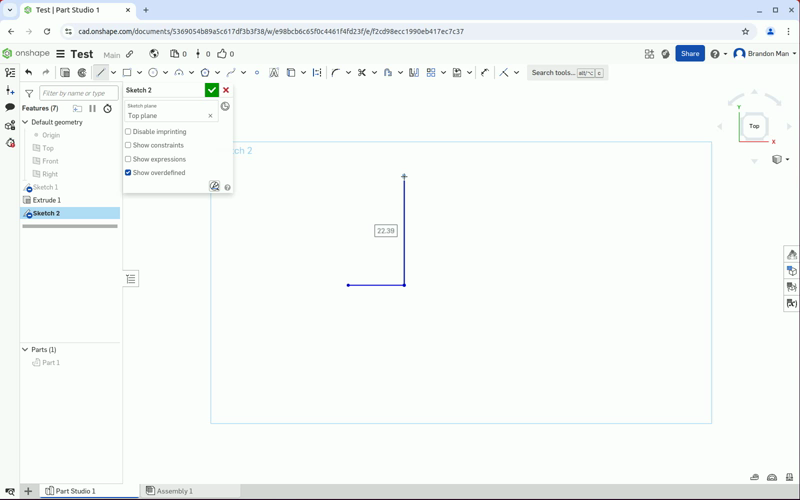
key_down(shift)
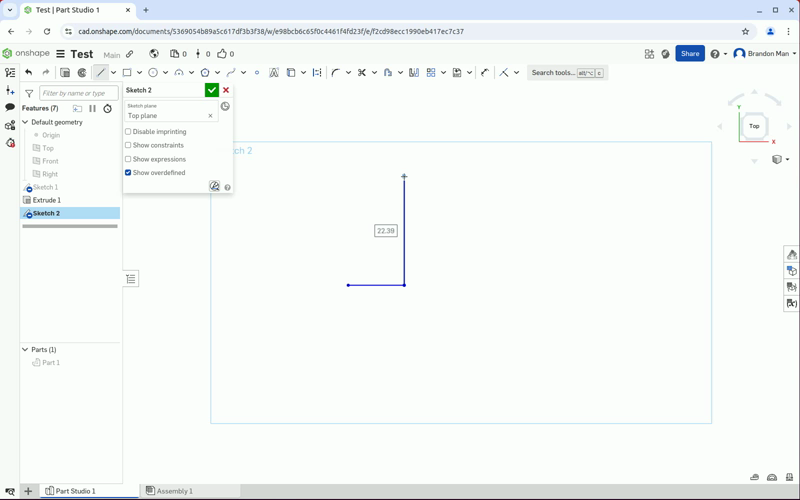
mouse_move(434, 176)
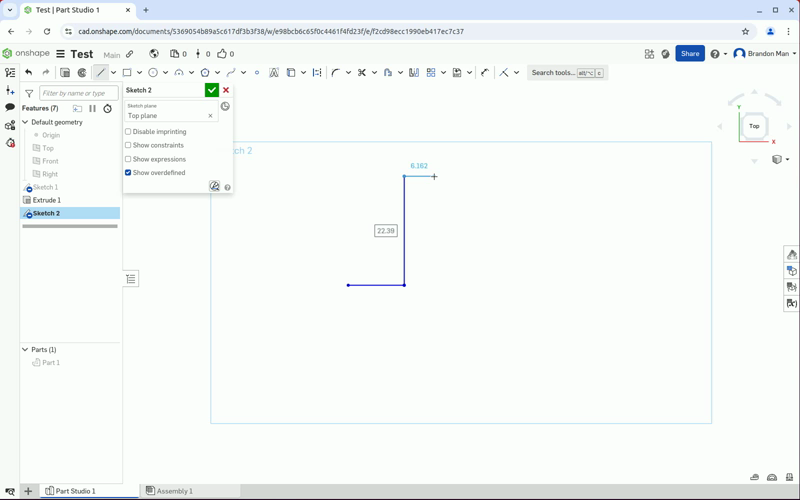
mouse_move(348, 176)
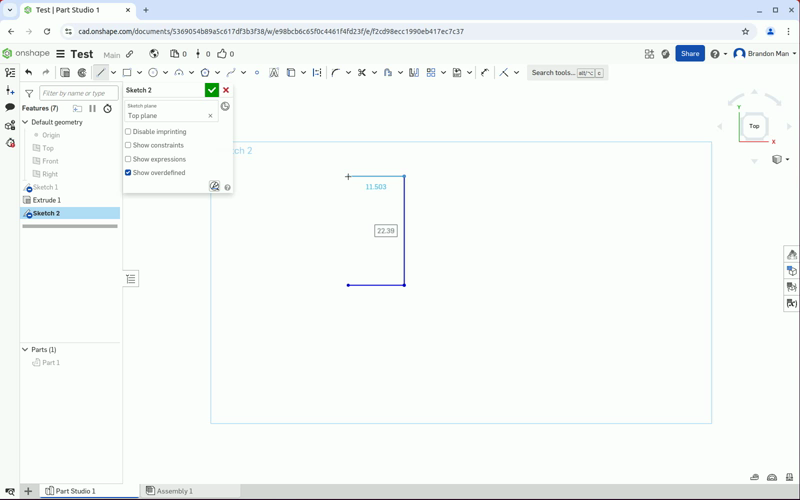
click(348, 176)
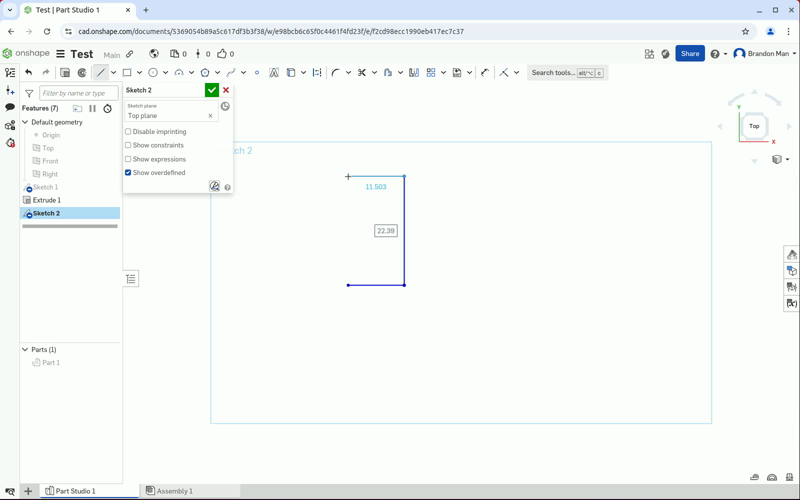
key_up(shift)
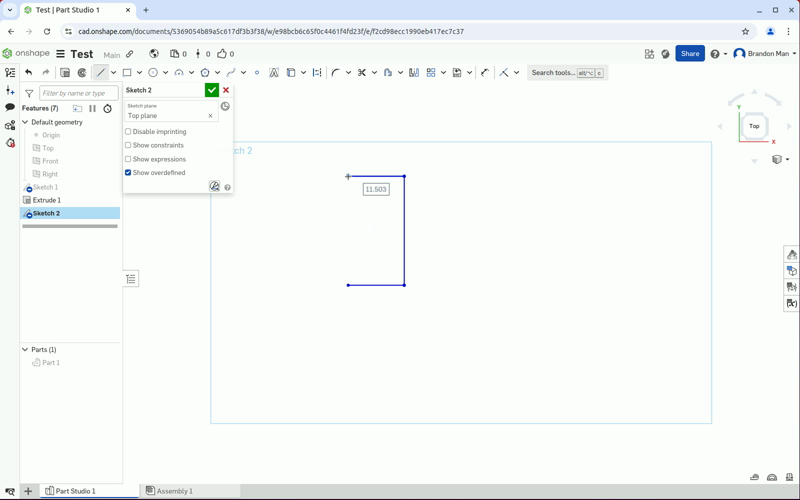
key_down(shift)
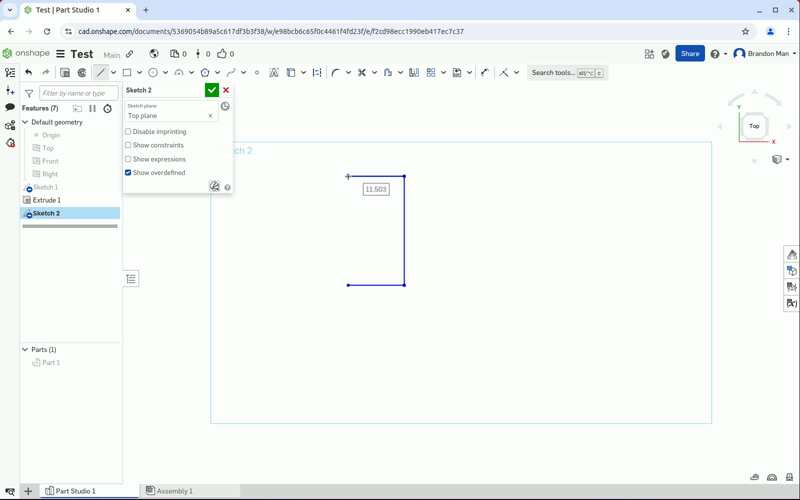
mouse_move(348, 285)
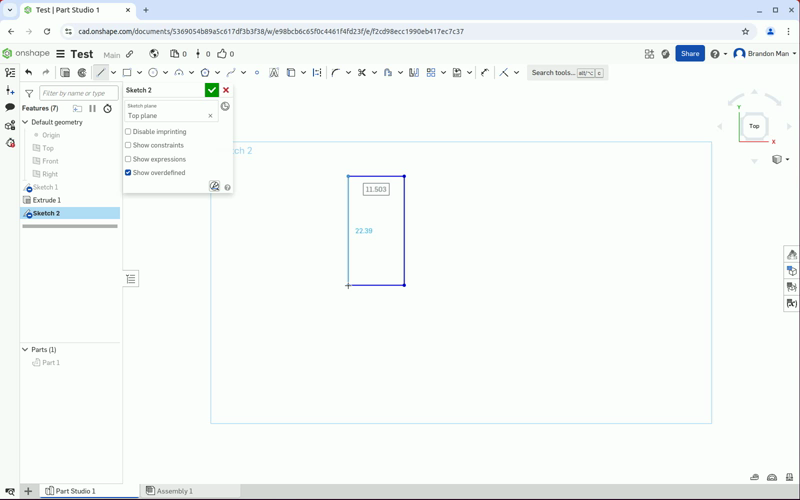
key_up(shift)
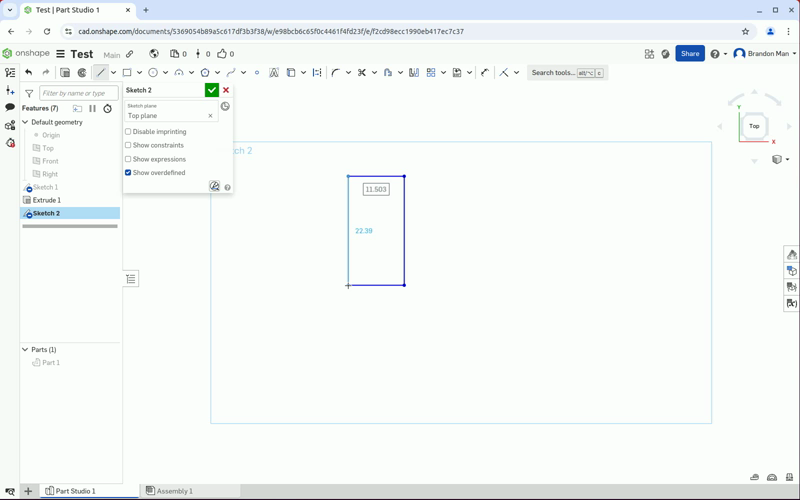
click(348, 285)
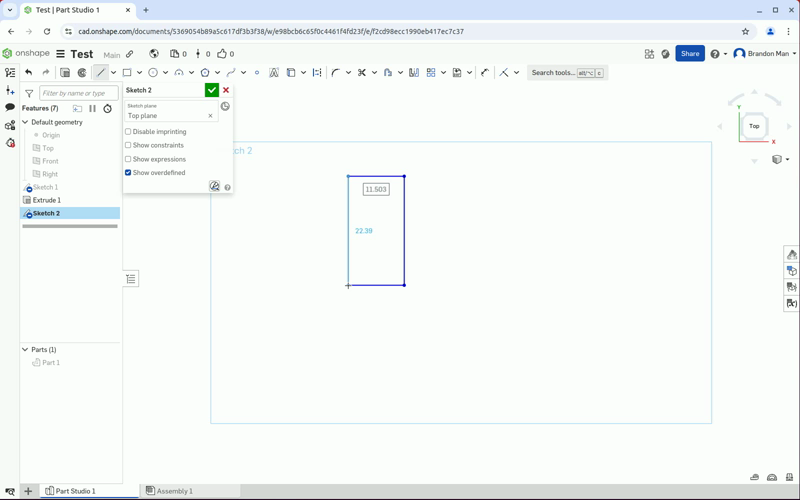
key(esc)
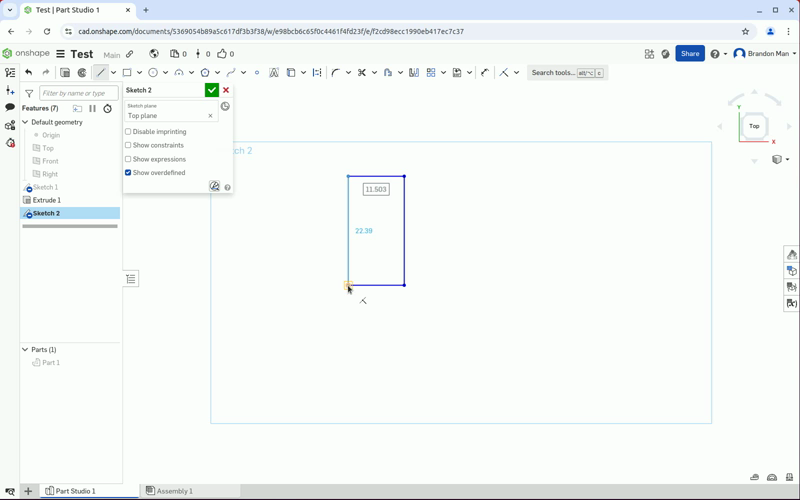
key(c)
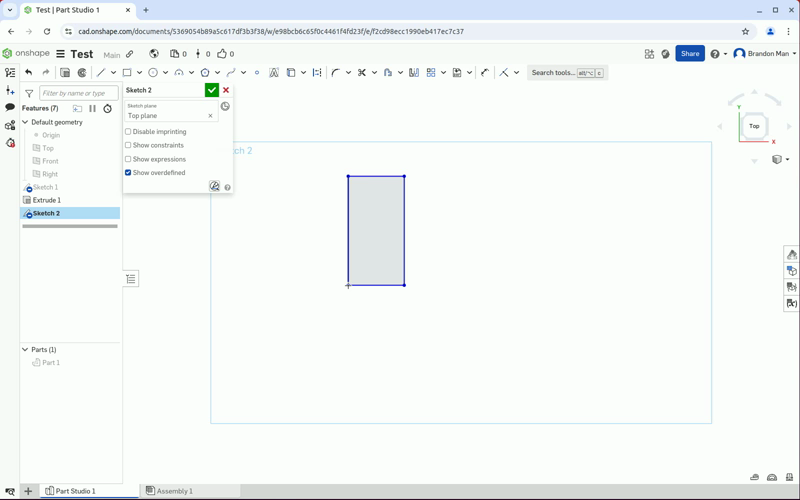
key_down(shift)
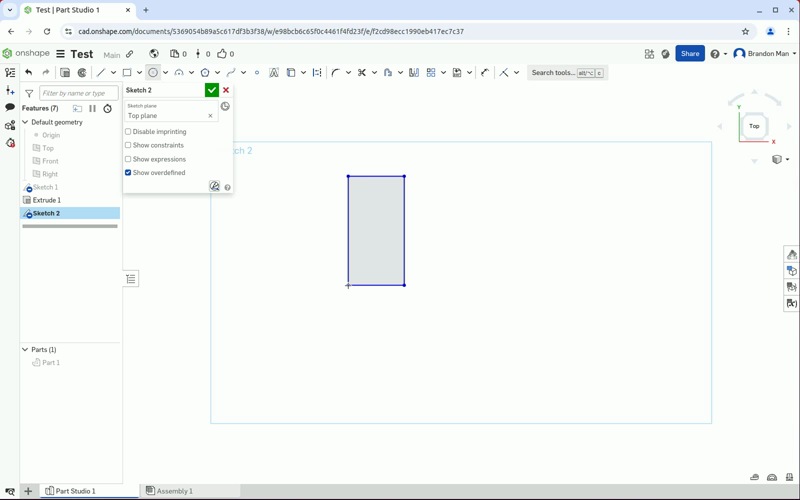
mouse_move(362, 232)
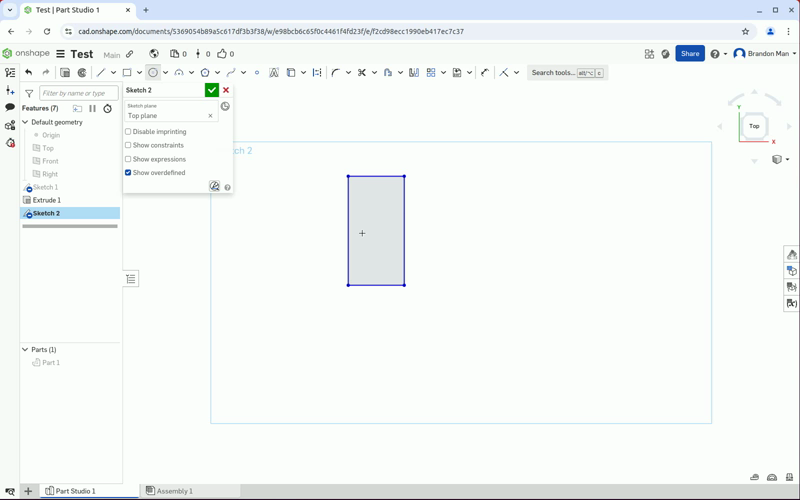
click(362, 232)
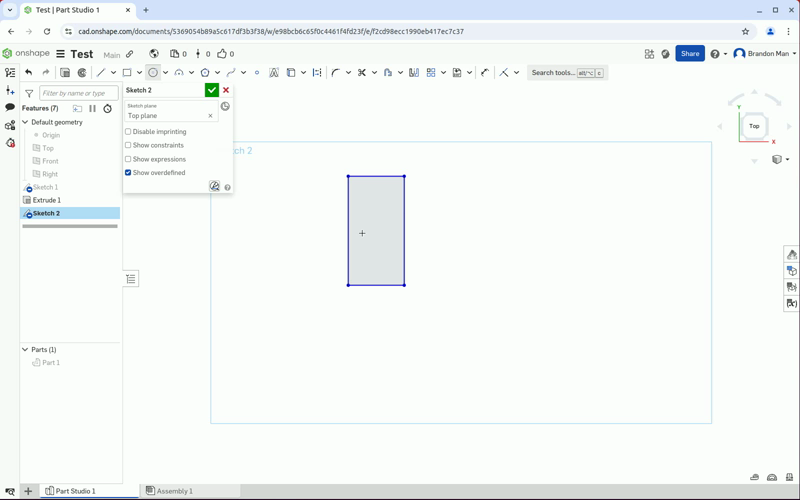
key_up(shift)
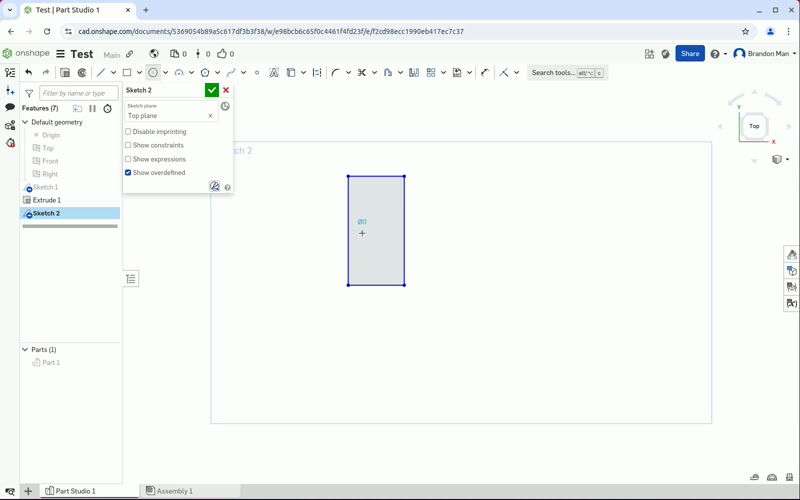
mouse_move(365, 232)
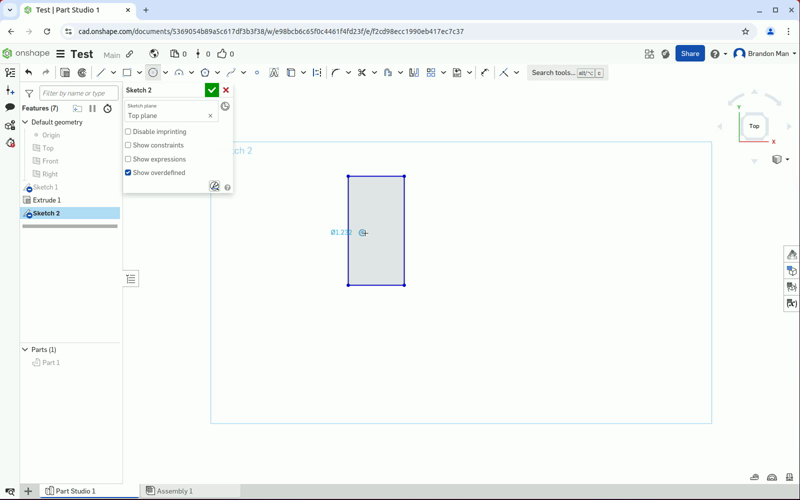
click(365, 232)
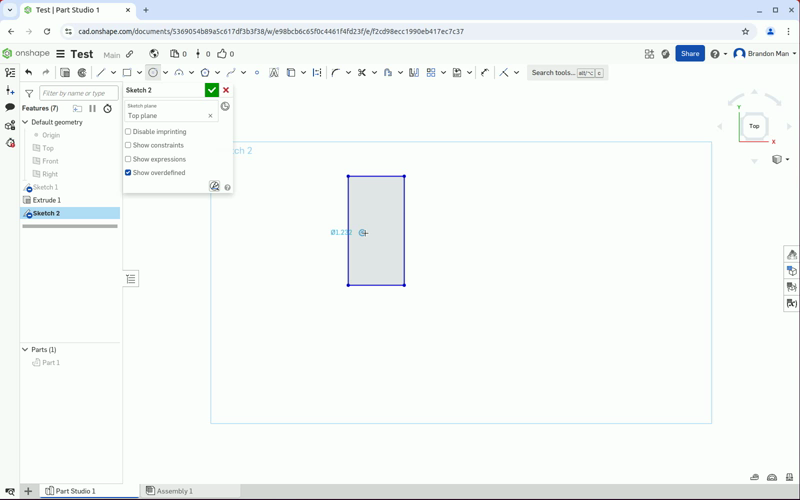
key(esc)
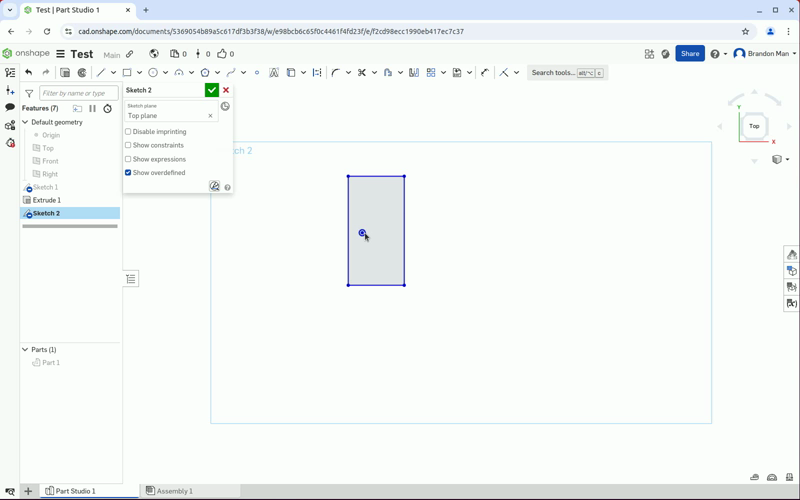
mouse_move(384, 210)
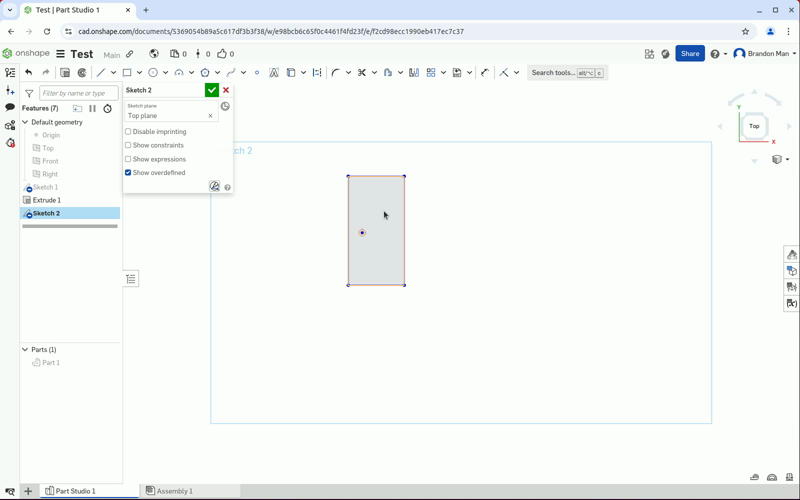
click(384, 210)
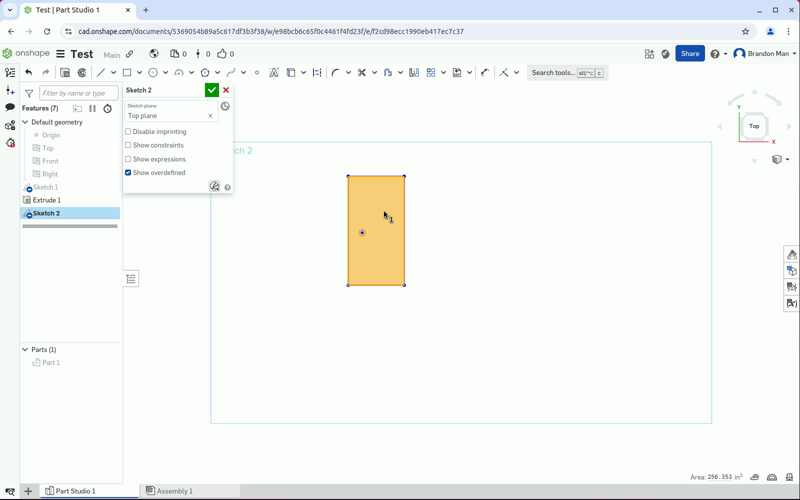
mouse_move(73, 352)
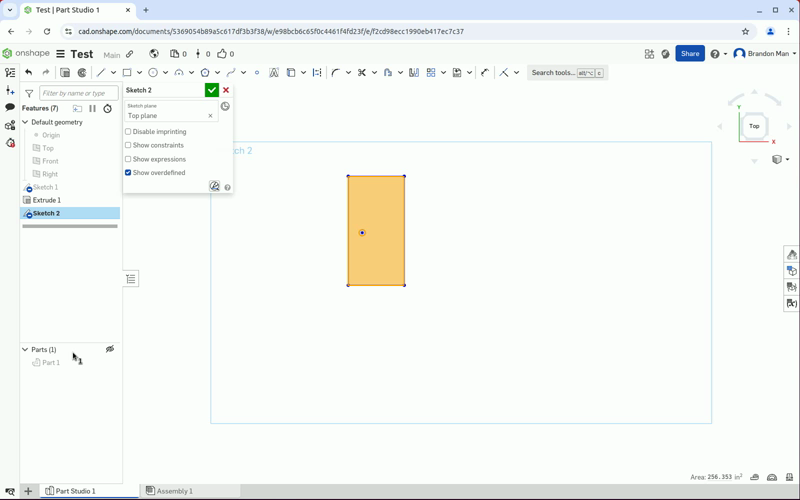
key(shift+y)
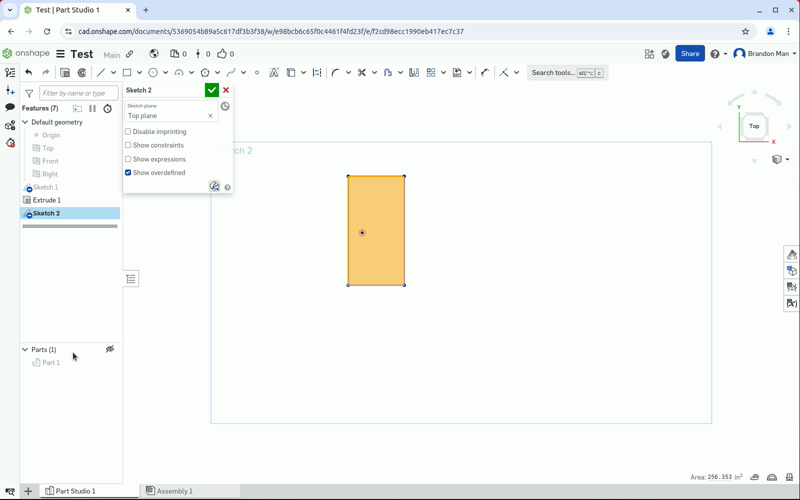
key(shift+e)
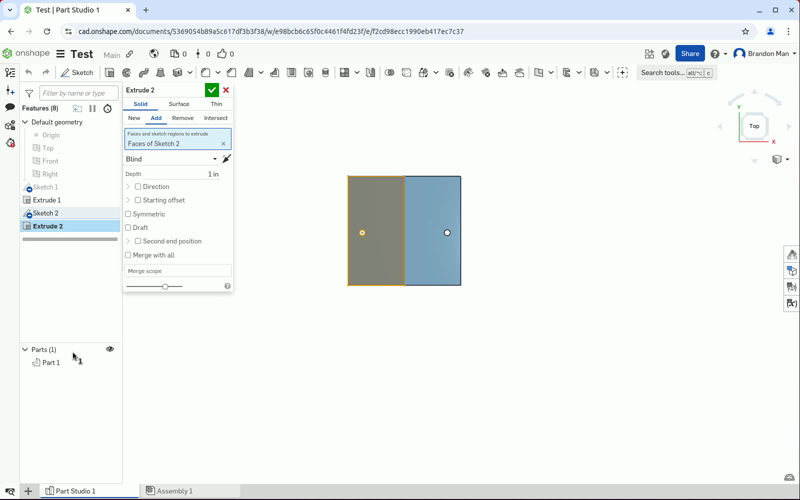
mouse_move(143, 106)
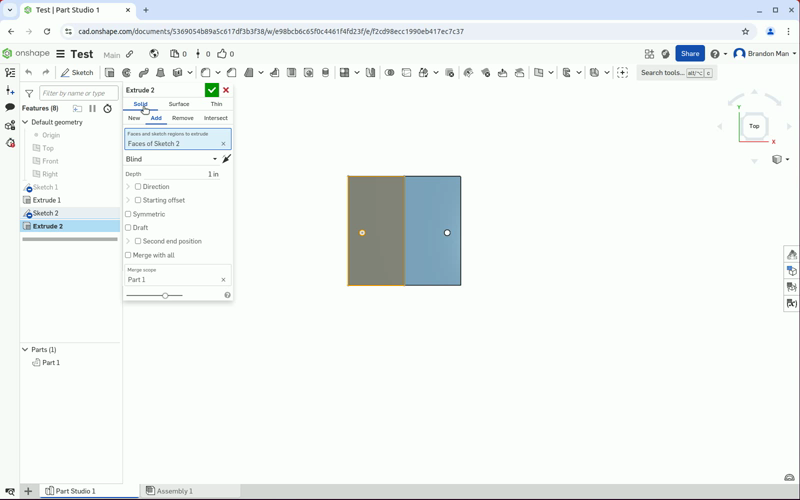
click(143, 106)
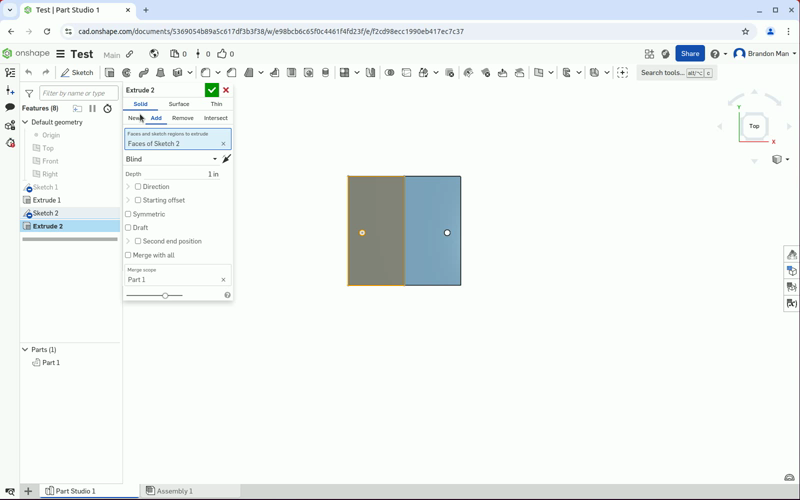
mouse_move(137, 120)
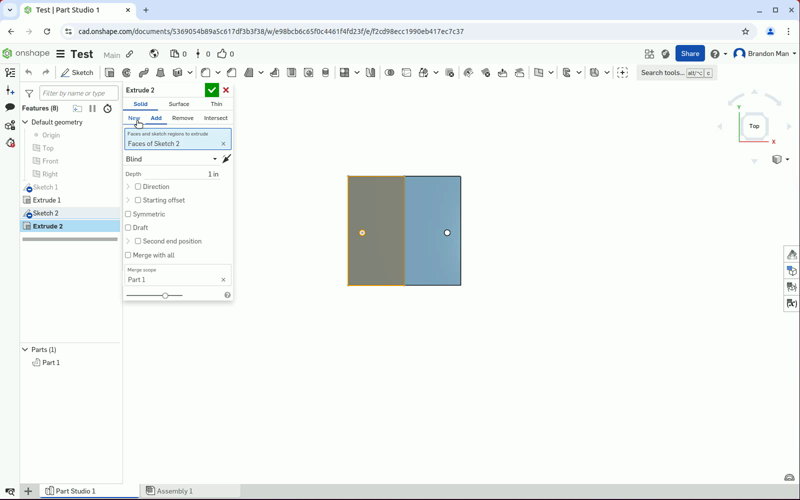
click(137, 120)
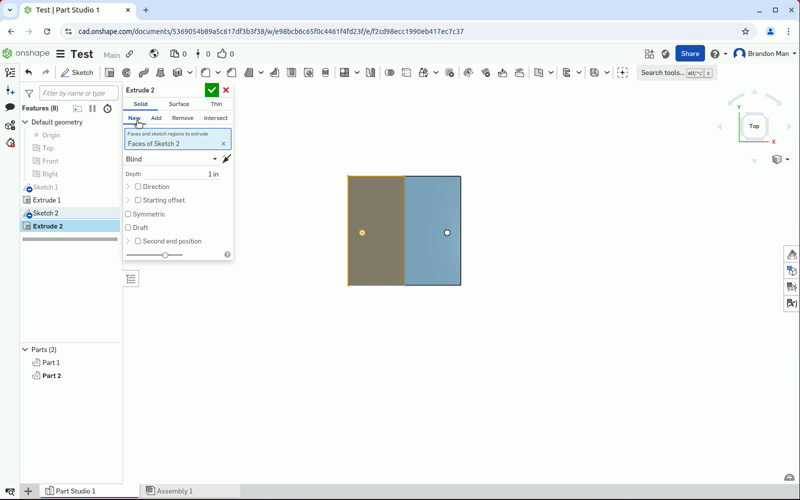
key(tab, 4)
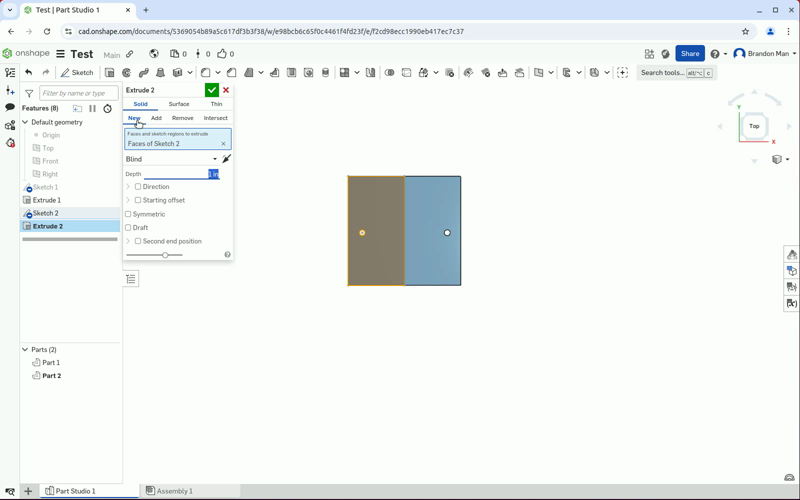
text(7.221)
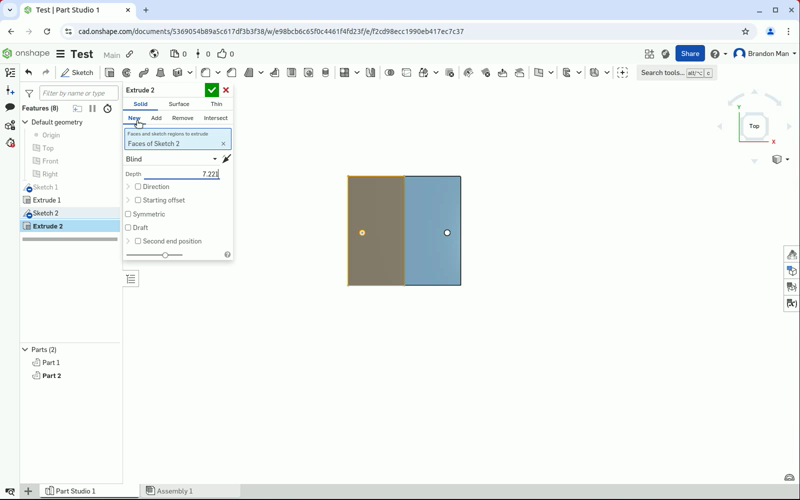
key(enter)
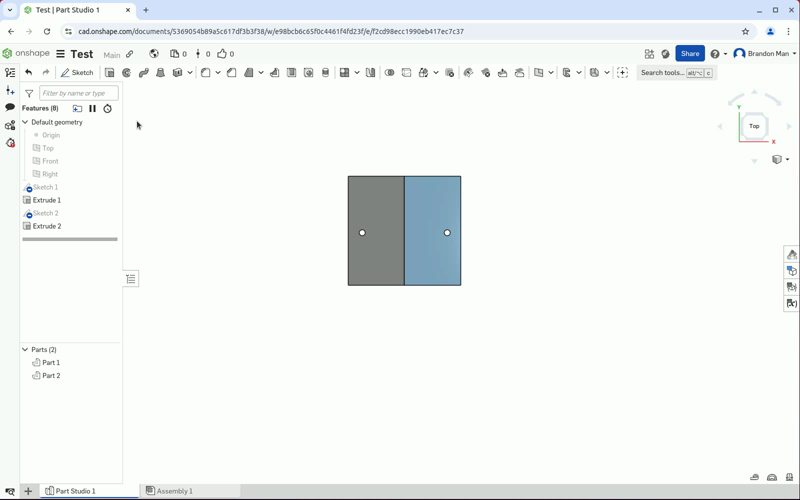
key(shift+h)
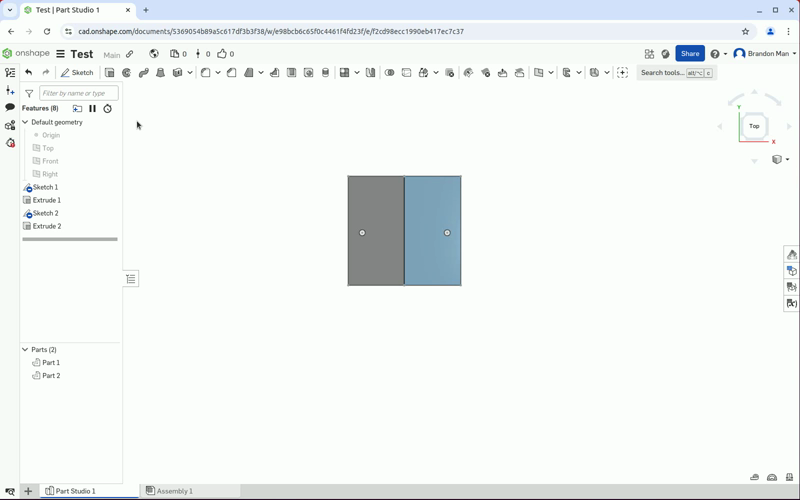
key(shift+h)
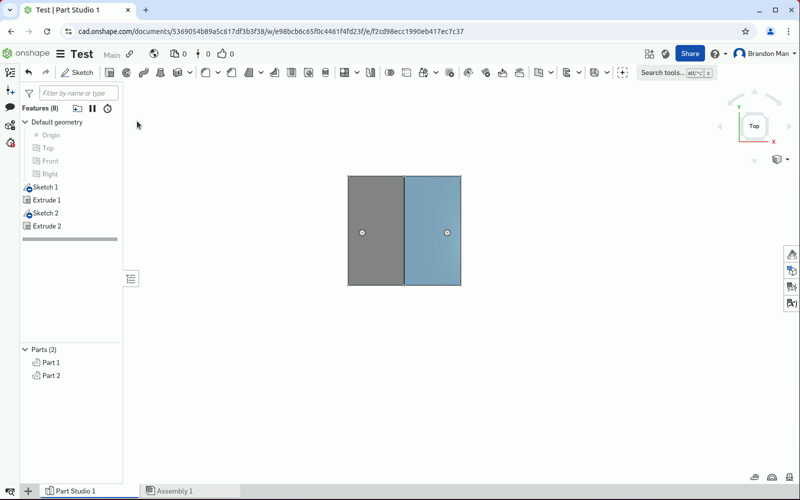
key(shift+7)
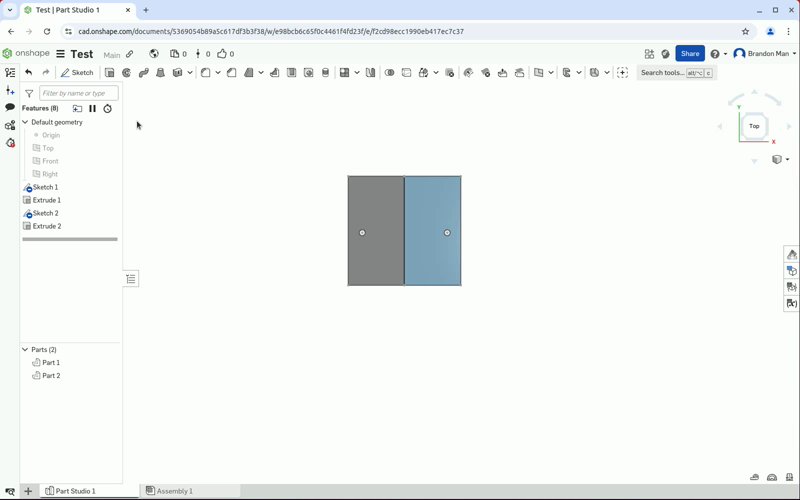
key(up, 3)
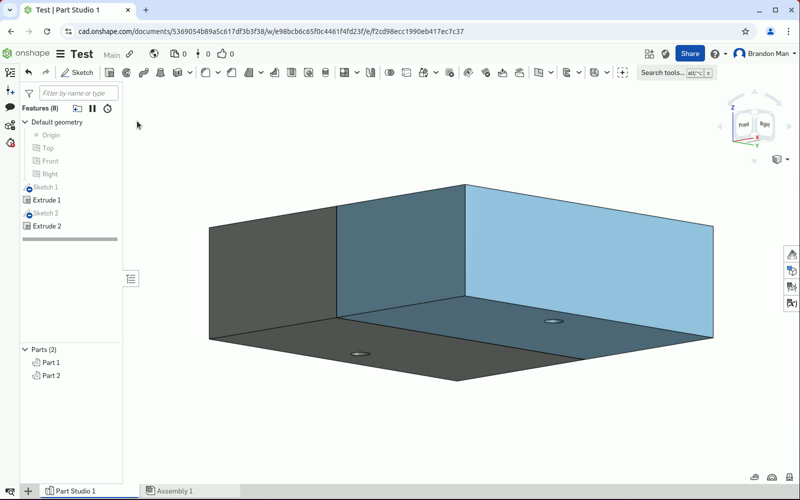
key(left, 3)
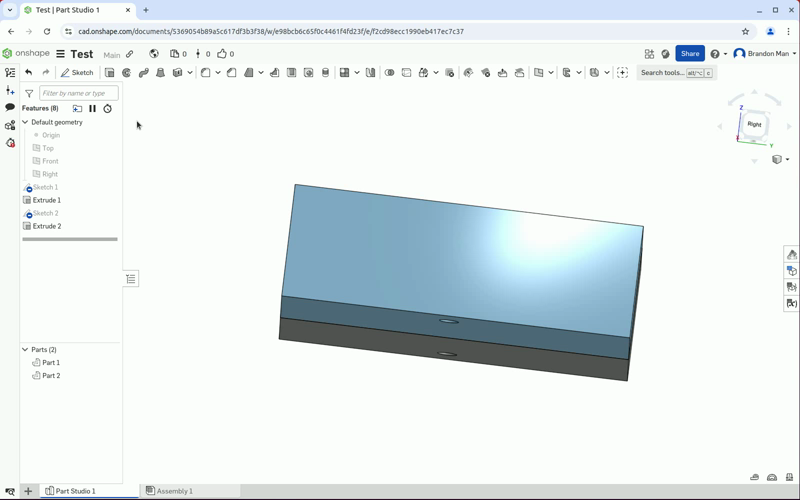
key(right, 3)
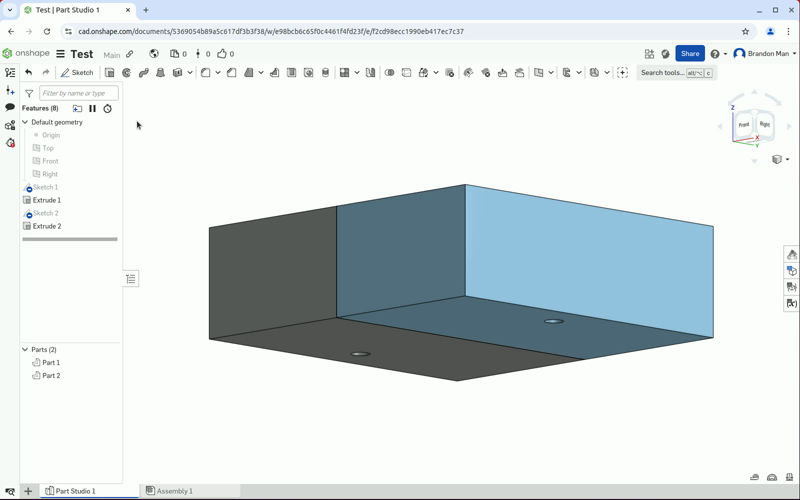
key(down, 3)
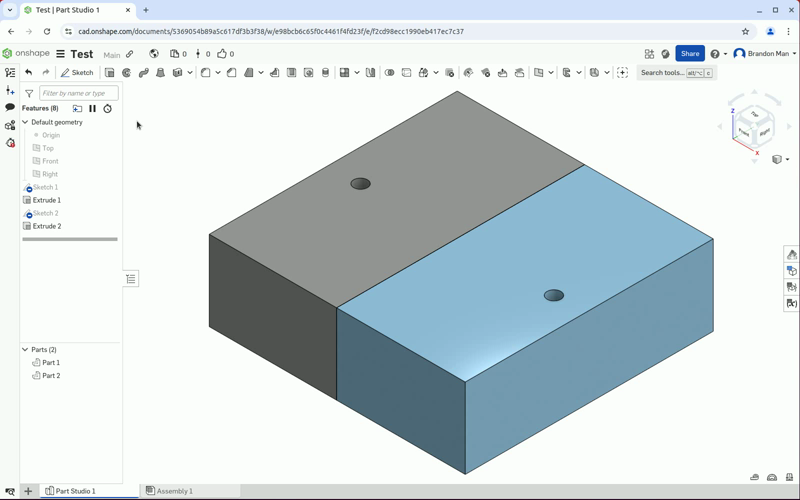
mouse_move(73, 189)
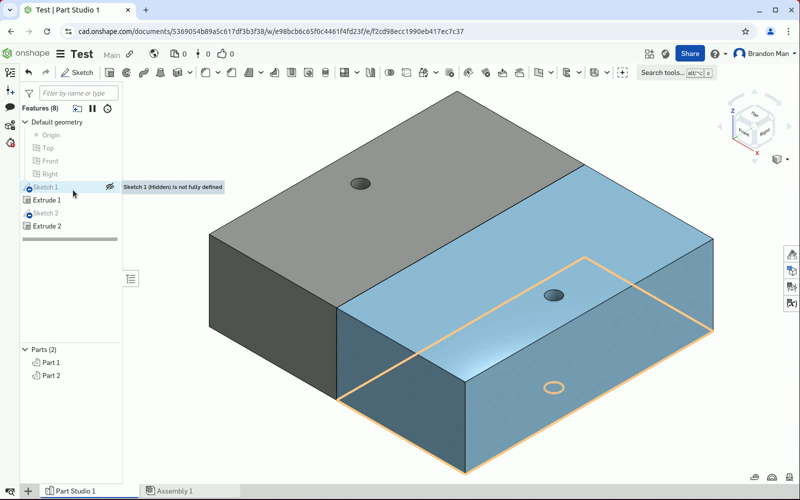
click(73, 189)